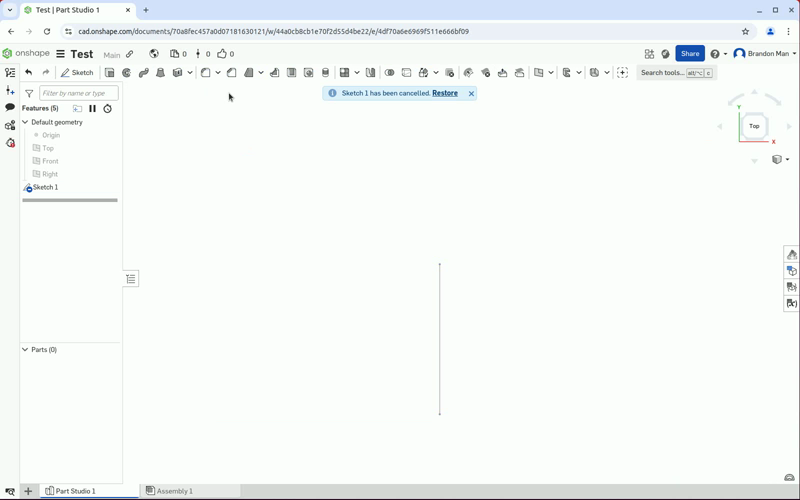
key(shift+h)
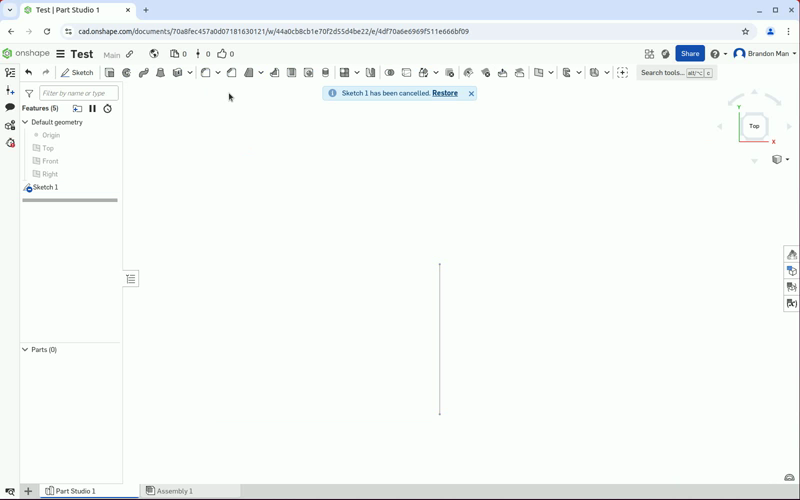
key(shift+s)
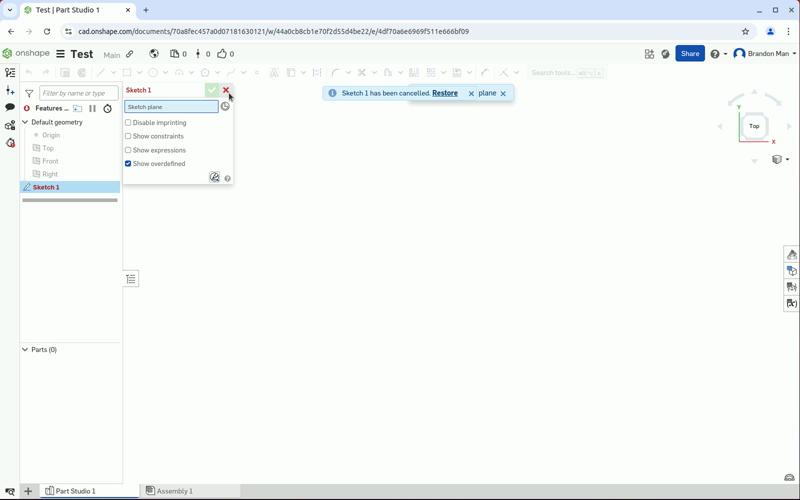
mouse_move(73, 150)
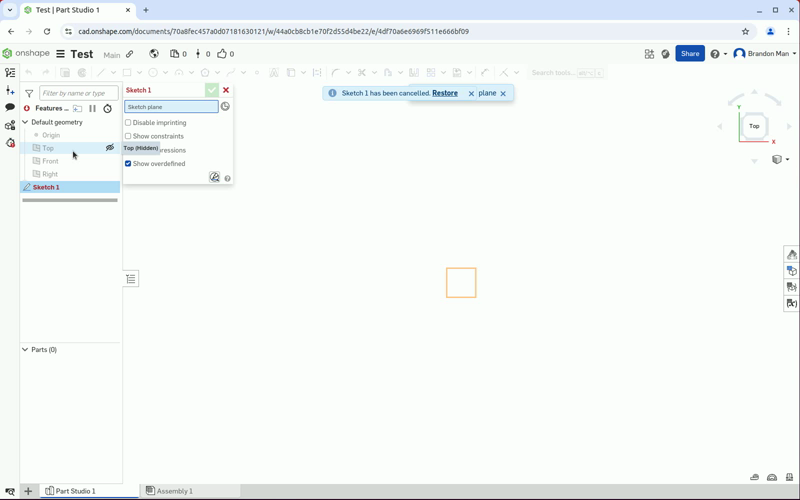
click(73, 150)
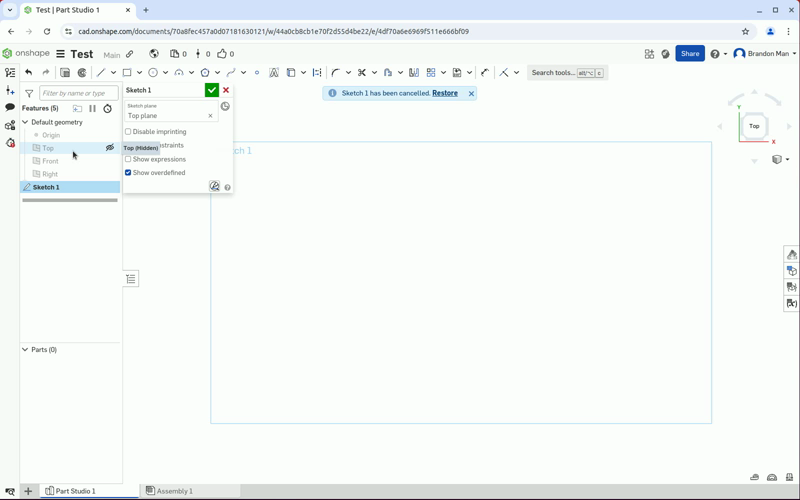
mouse_move(73, 352)
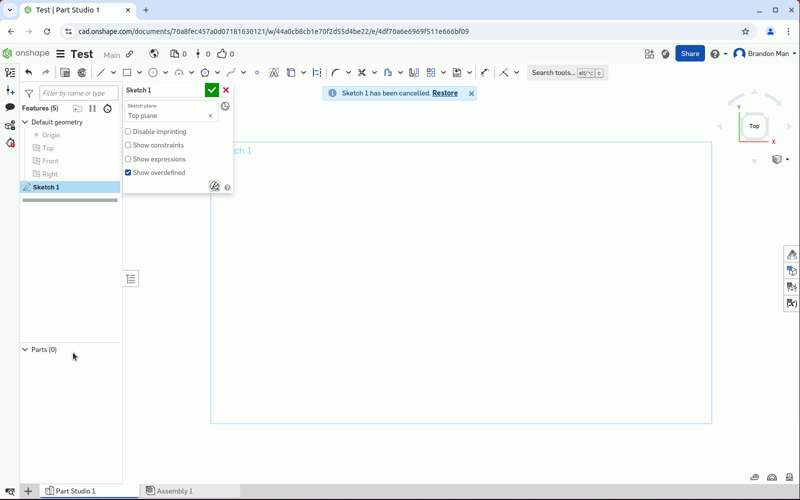
key(y)
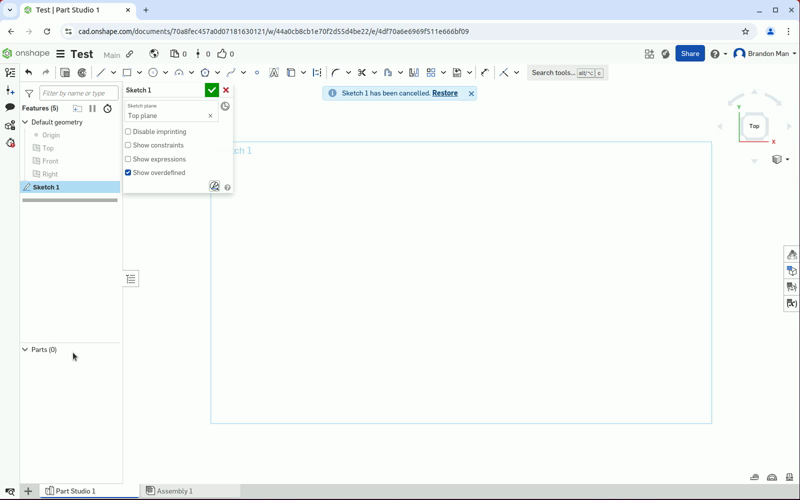
key(l)
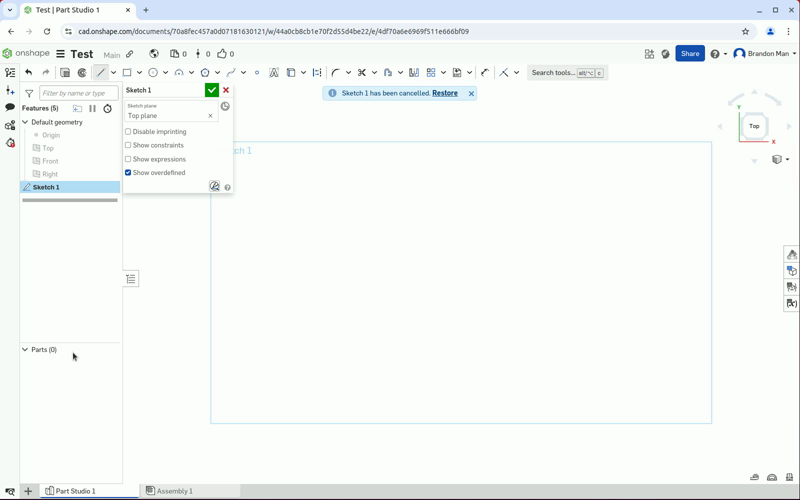
key_down(shift)
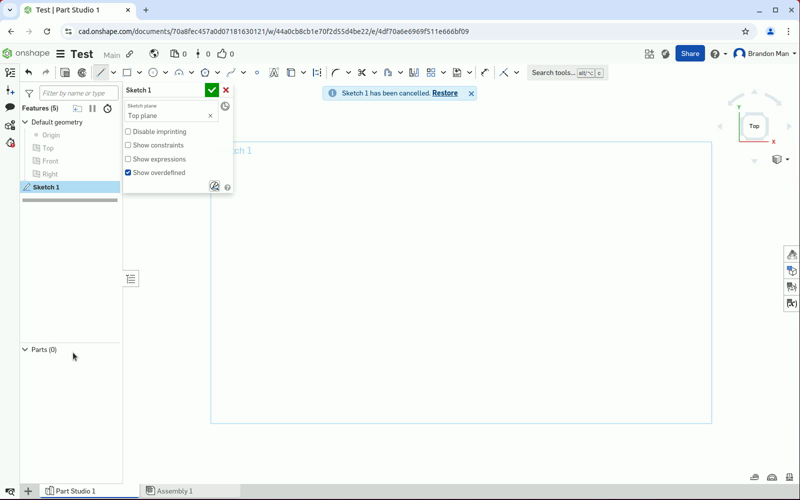
mouse_move(383, 387)
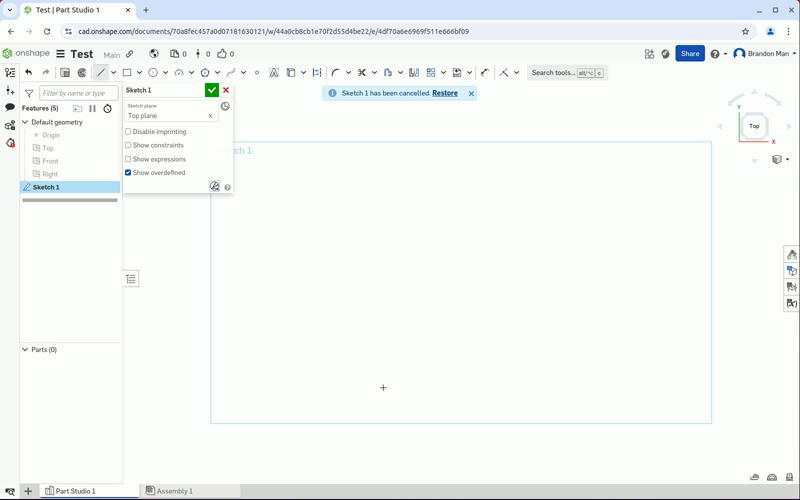
click(383, 387)
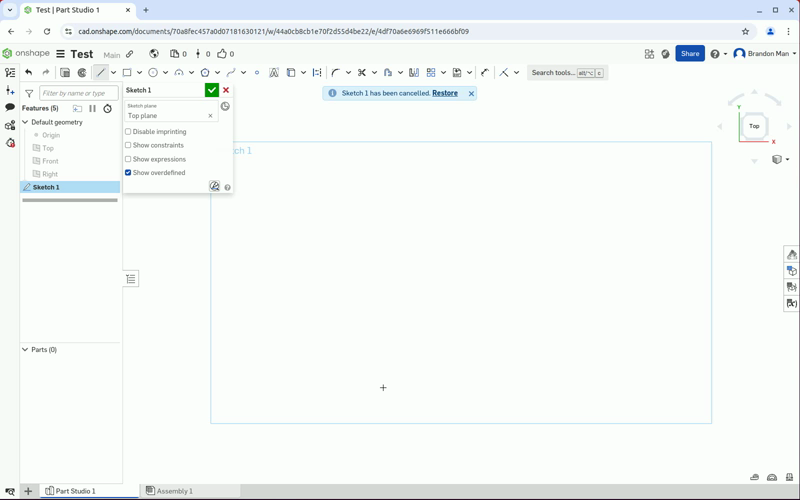
key_up(shift)
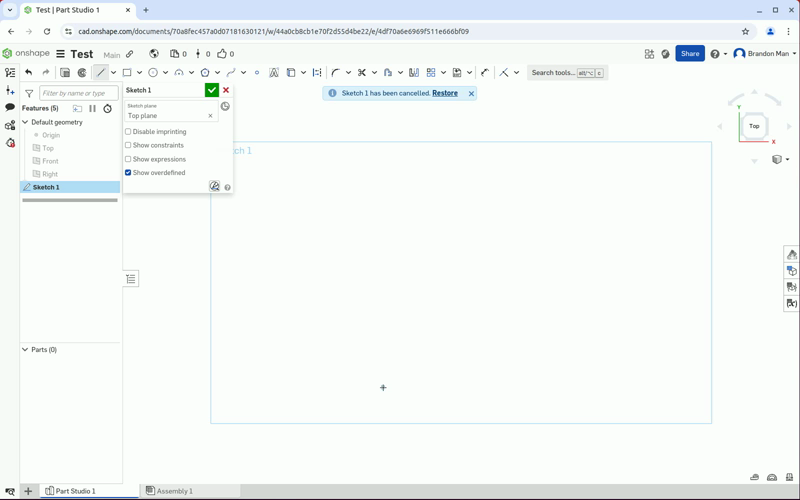
key_down(shift)
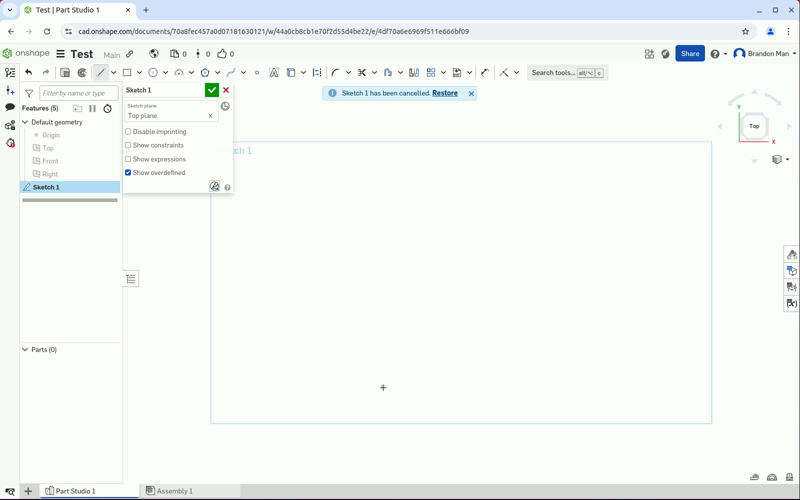
mouse_move(536, 387)
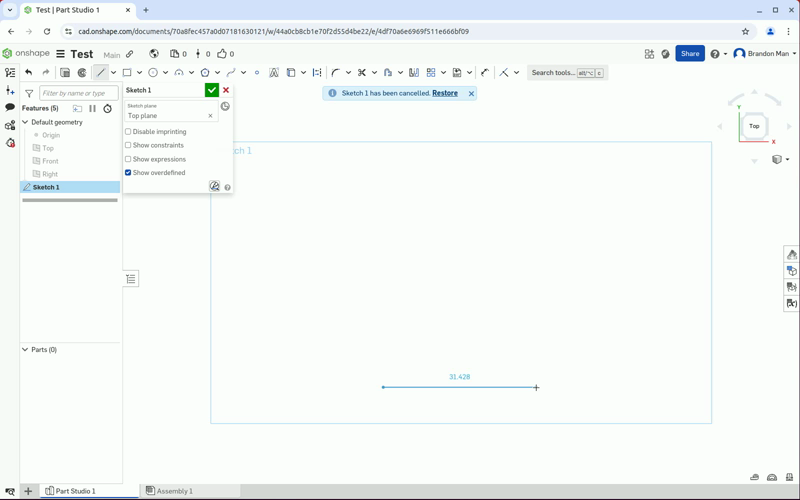
click(536, 387)
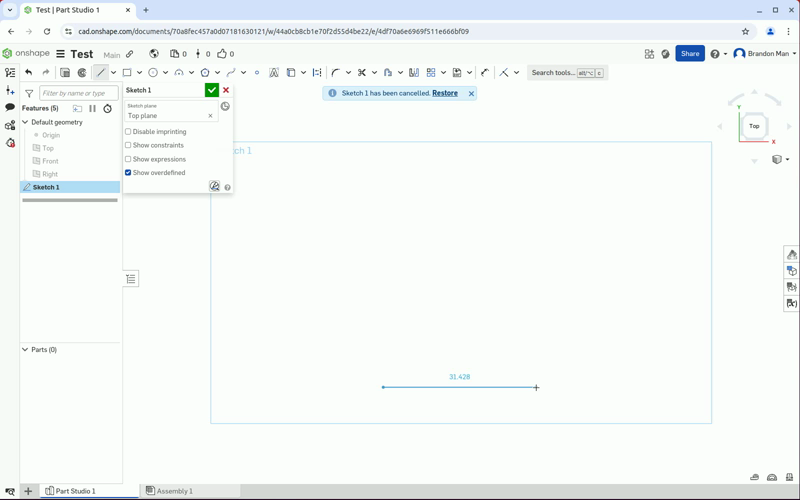
key_up(shift)
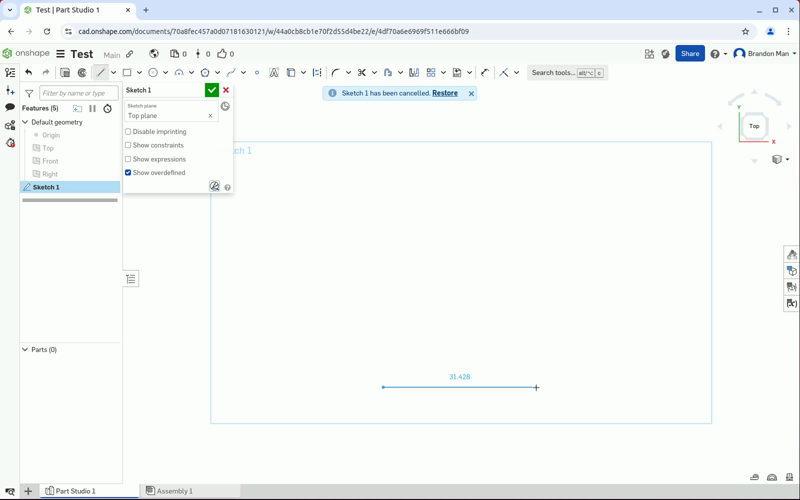
key_down(shift)
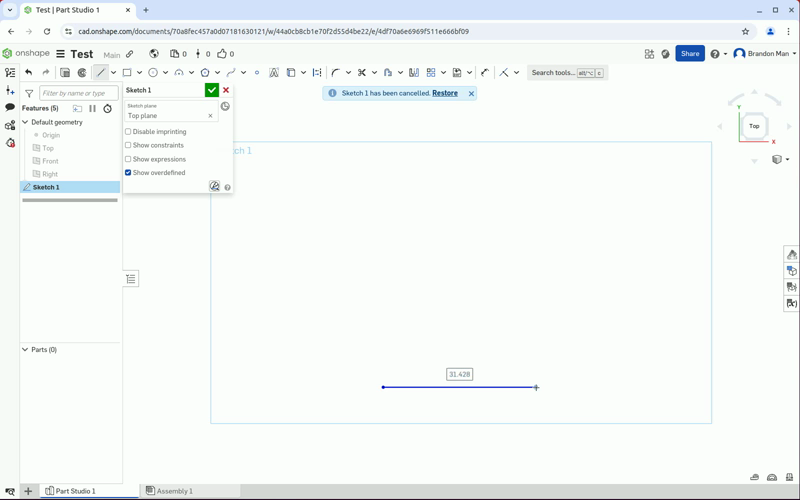
mouse_move(536, 324)
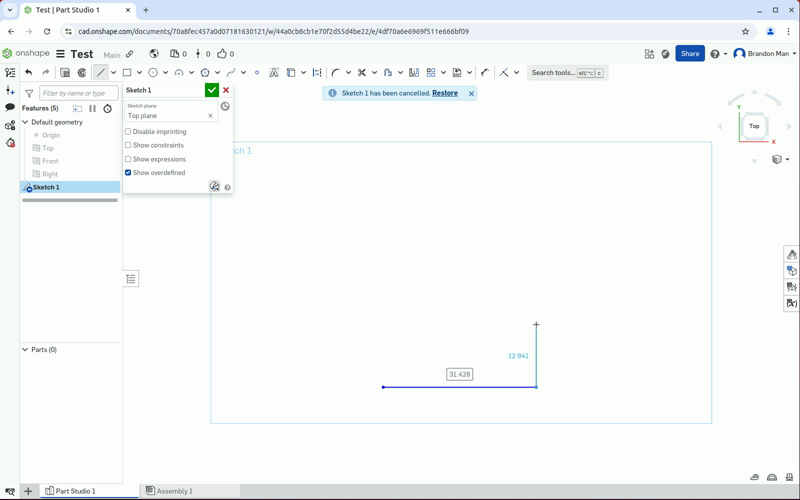
click(536, 324)
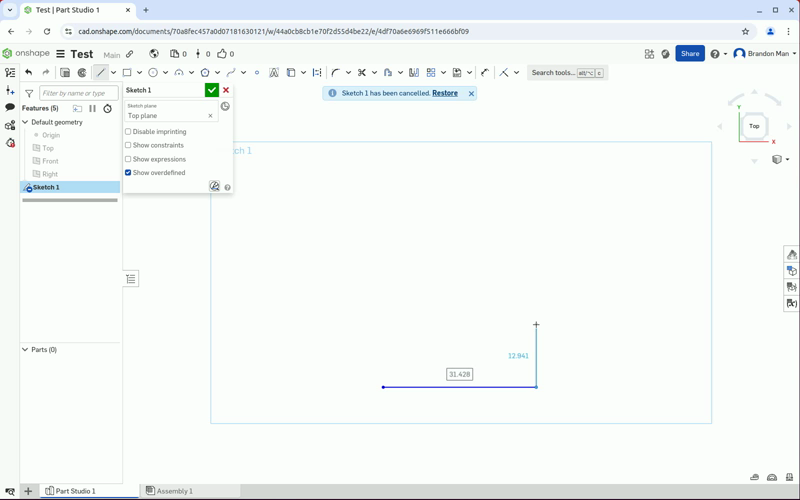
key_up(shift)
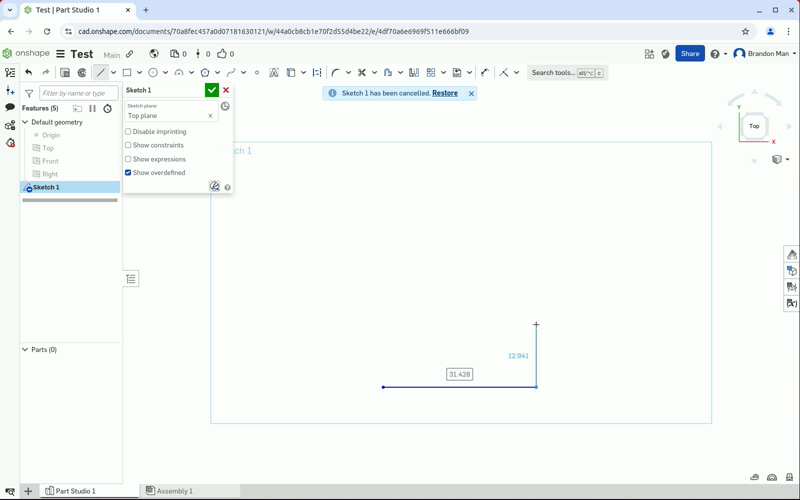
key_down(shift)
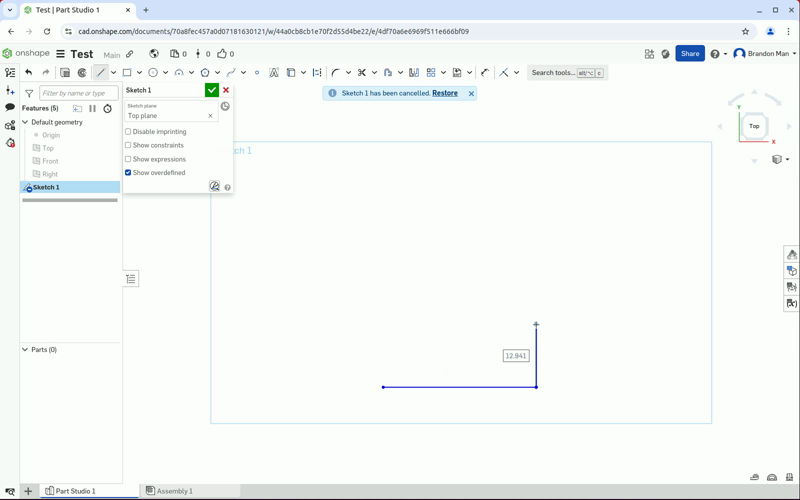
mouse_move(383, 324)
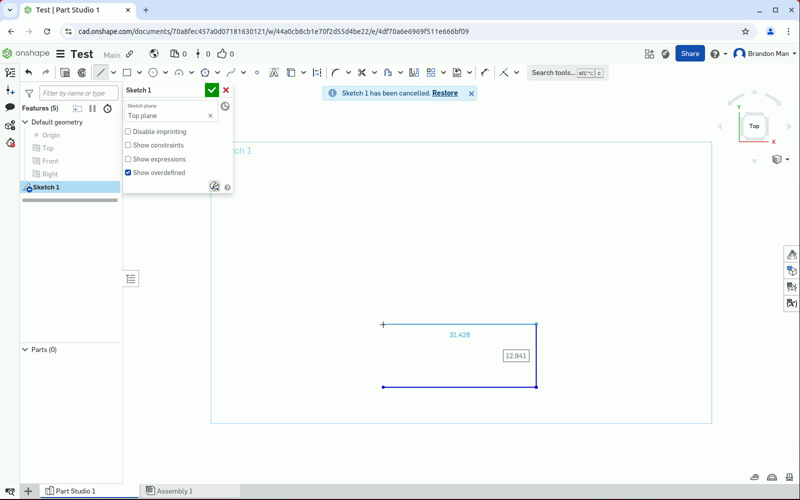
click(383, 324)
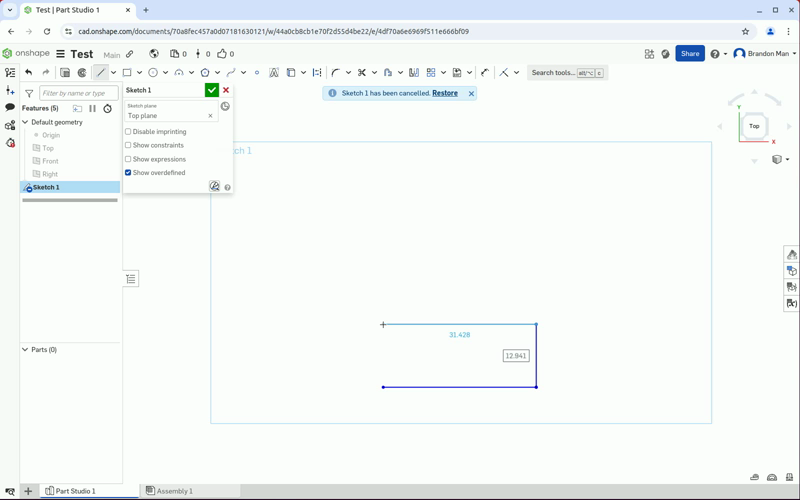
key_up(shift)
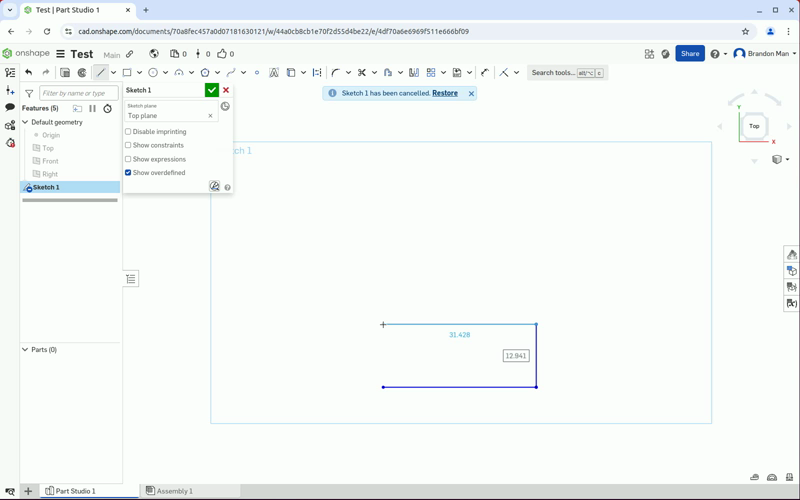
key_down(shift)
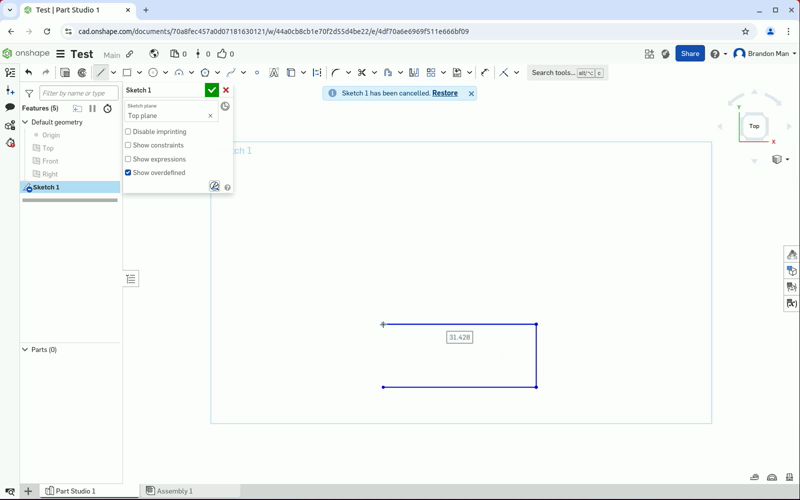
mouse_move(383, 387)
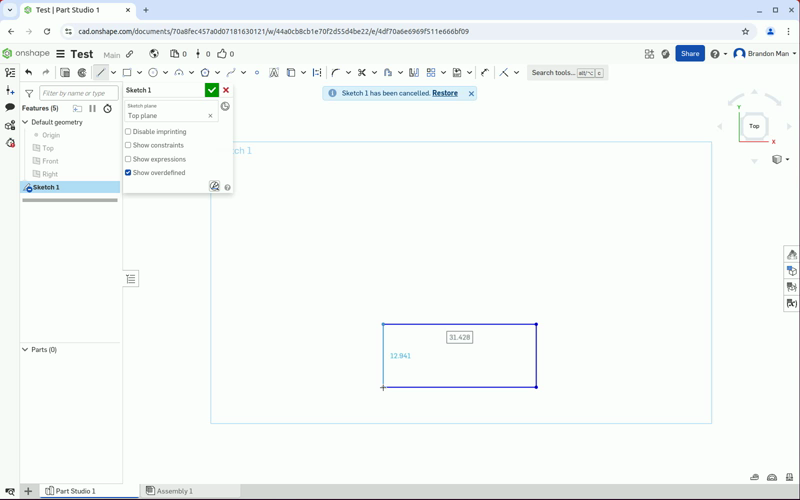
key_up(shift)
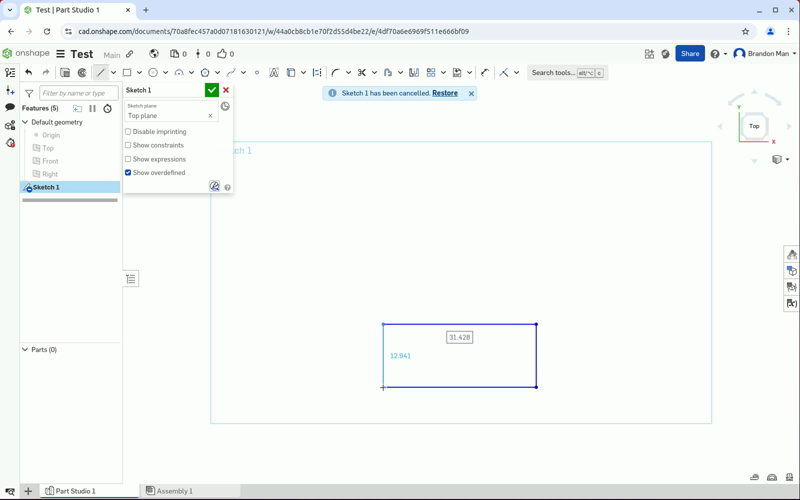
click(383, 387)
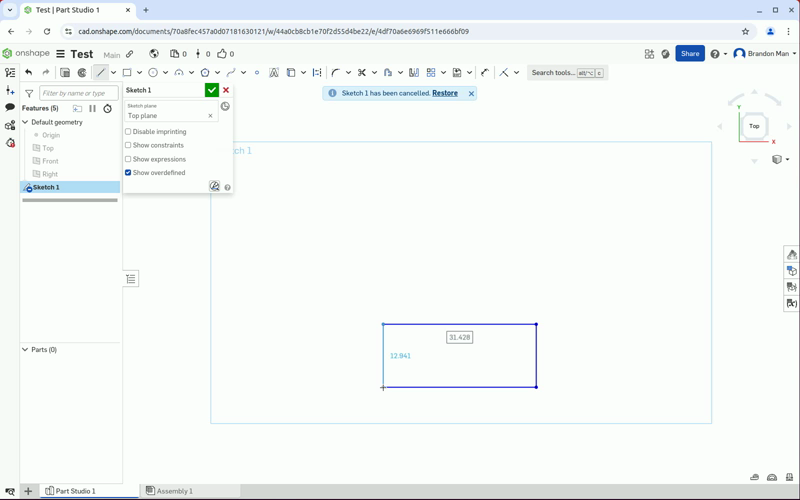
key(esc)
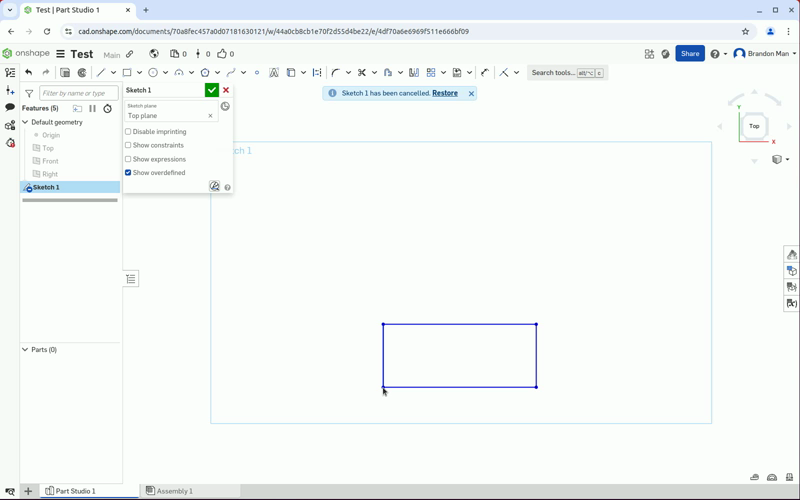
mouse_move(448, 352)
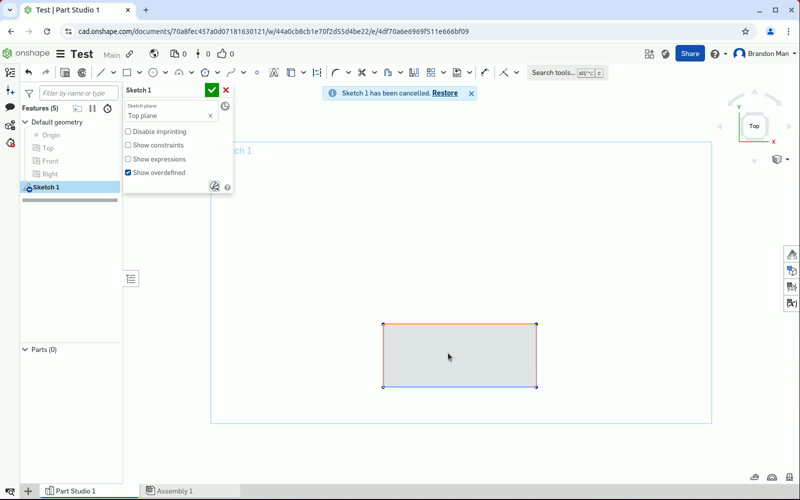
click(448, 352)
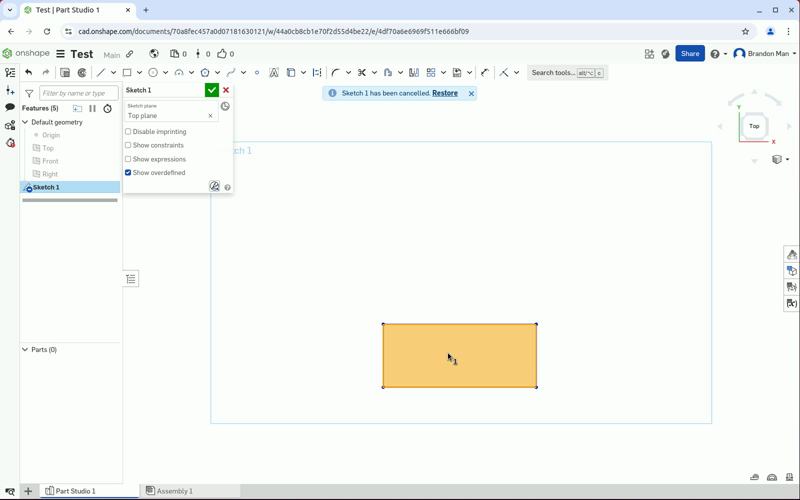
mouse_move(73, 352)
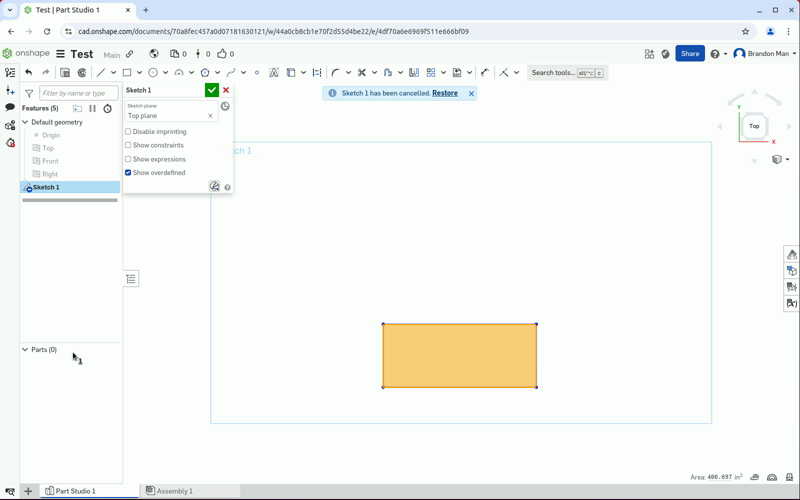
key(shift+y)
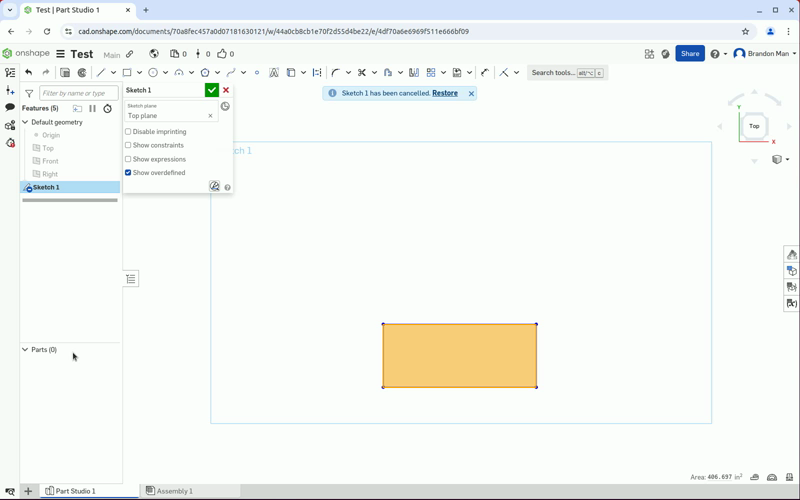
key(shift+e)
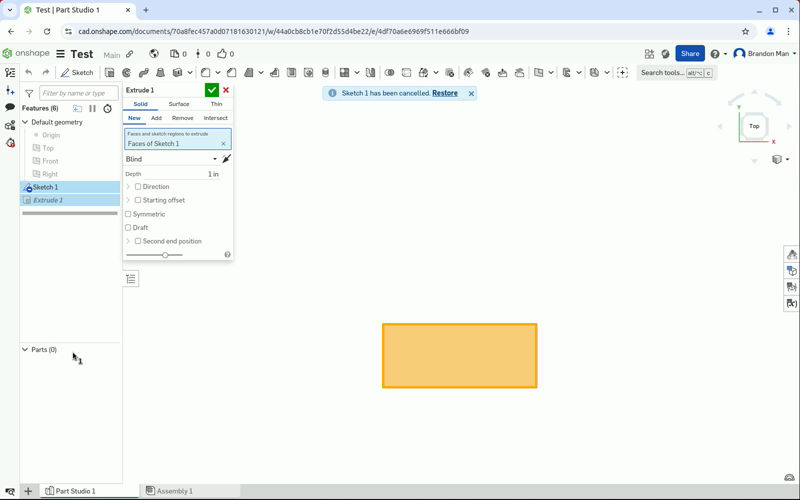
mouse_move(143, 106)
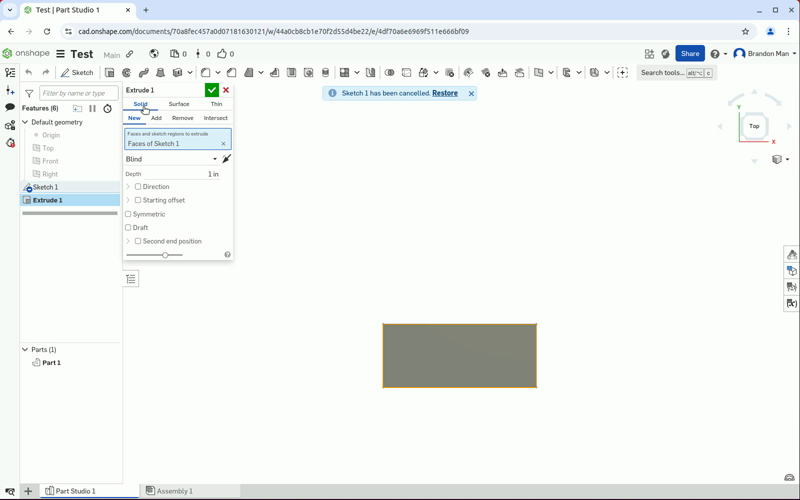
click(143, 106)
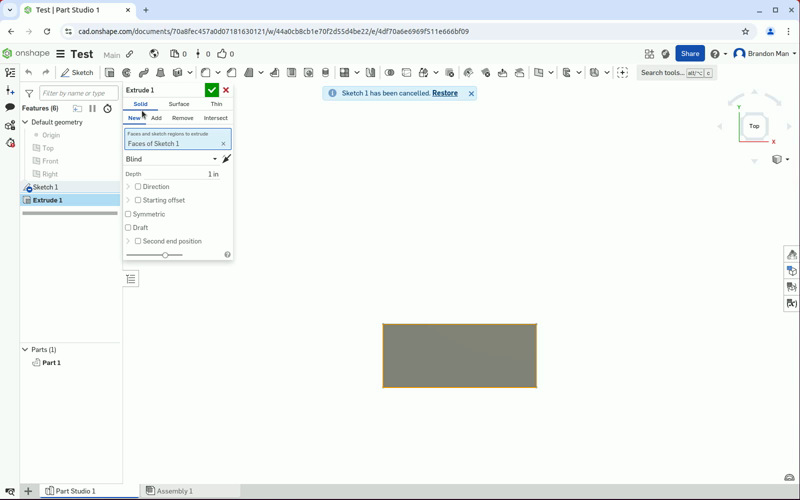
mouse_move(137, 120)
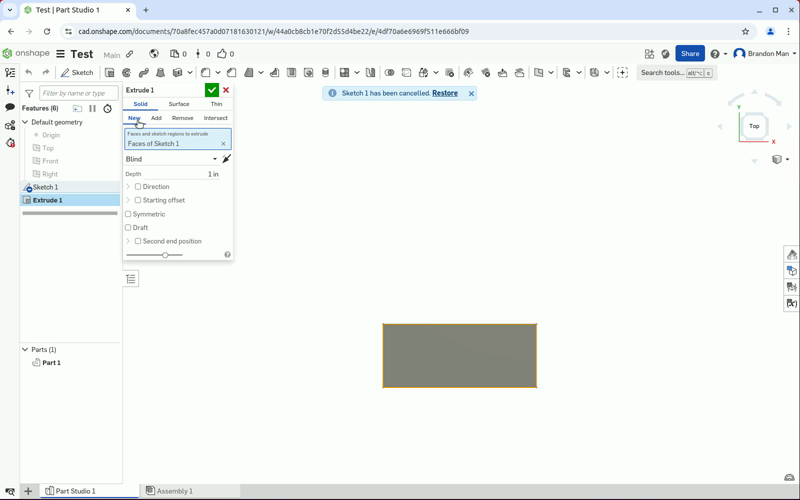
click(137, 120)
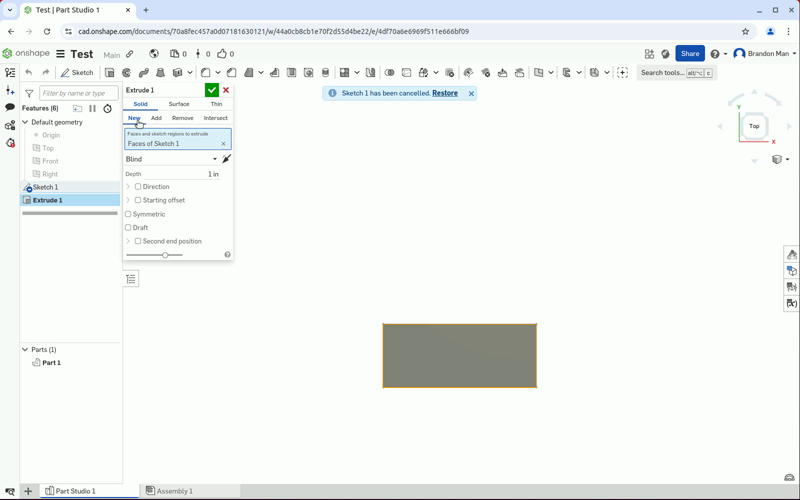
key(tab, 4)
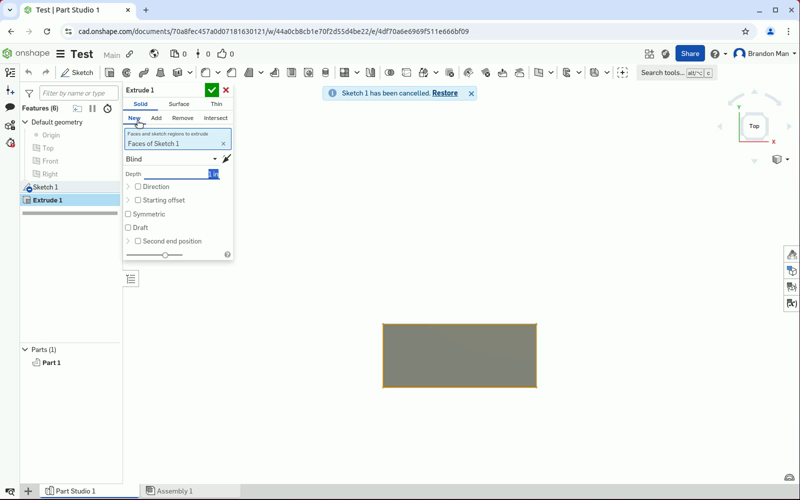
text(0.241)
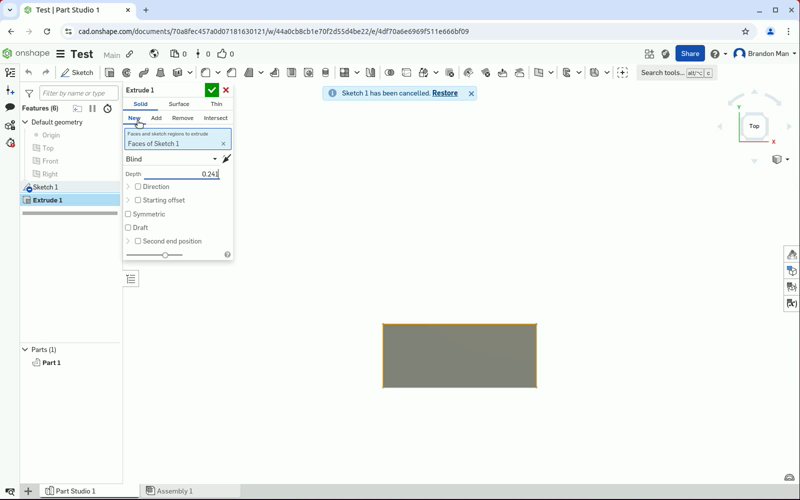
key(enter)
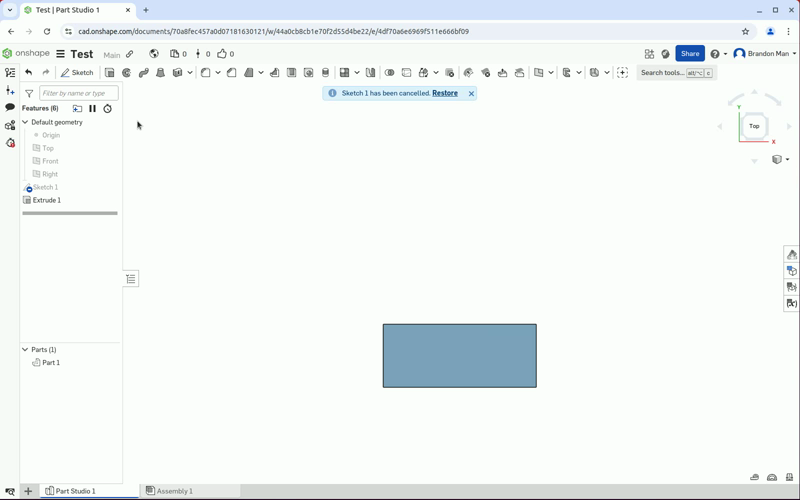
key(shift+h)
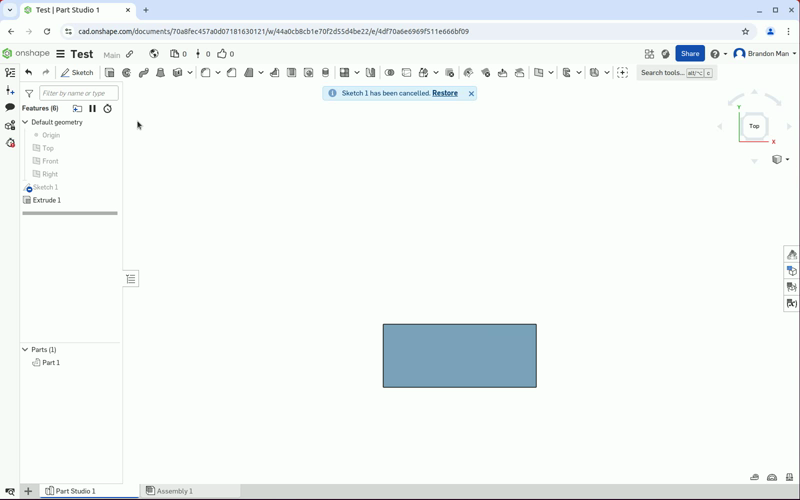
key(shift+h)
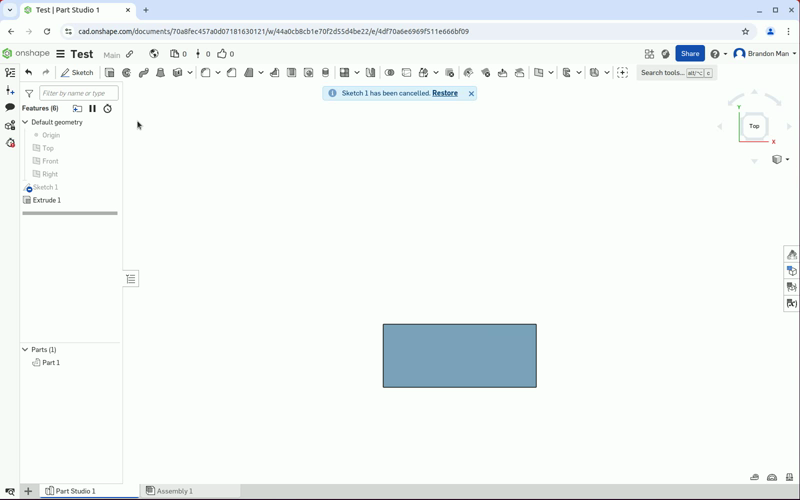
mouse_move(73, 189)
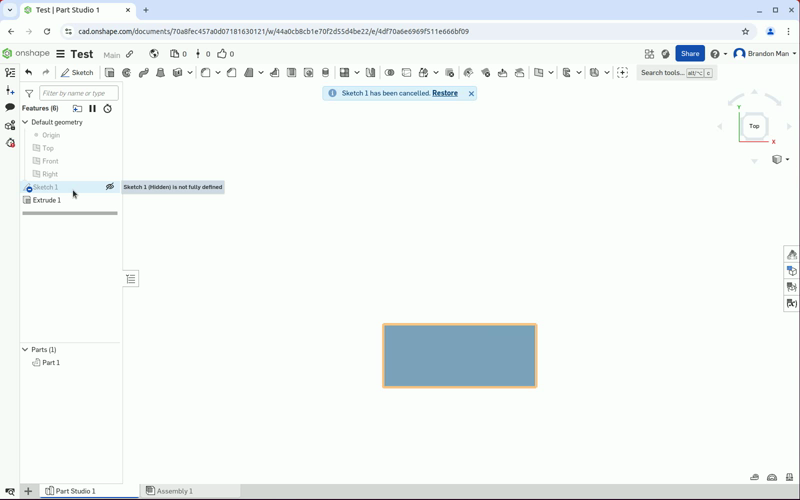
click(73, 189)
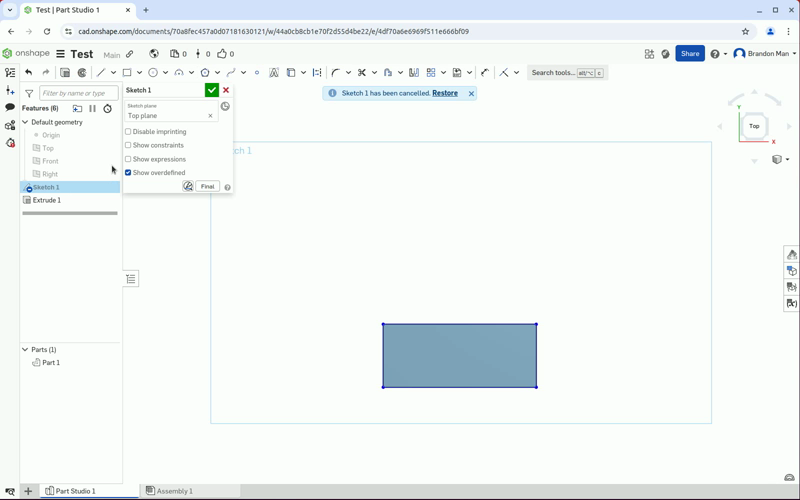
mouse_move(229, 92)
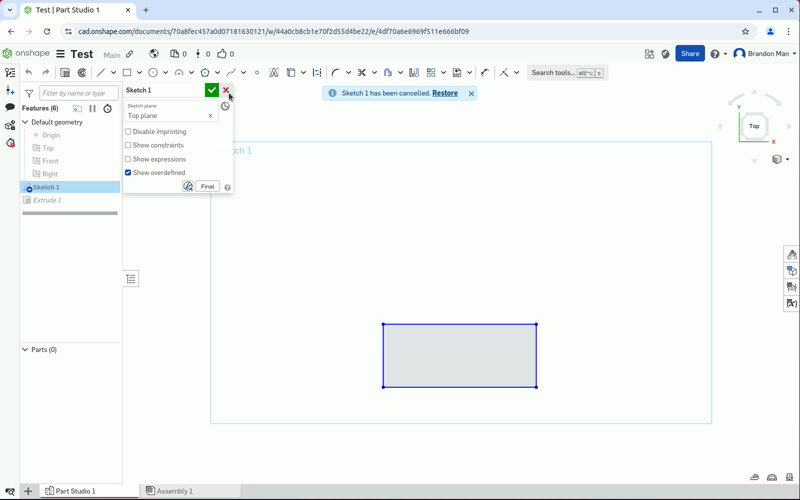
click(229, 92)
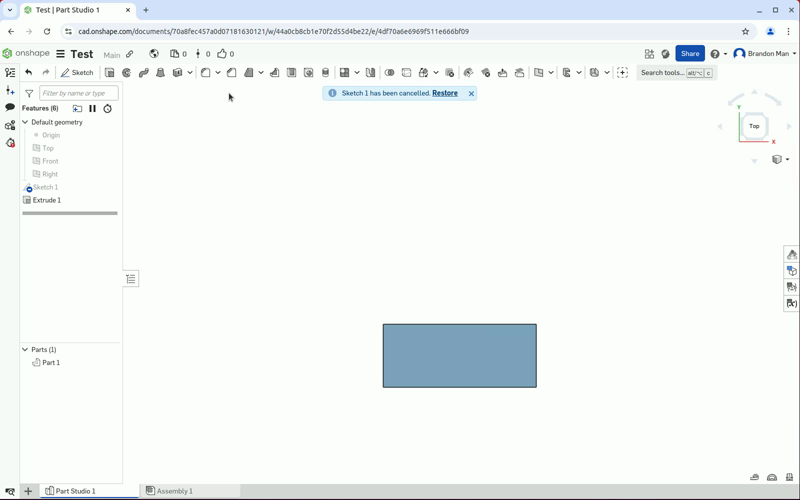
mouse_move(541, 75)
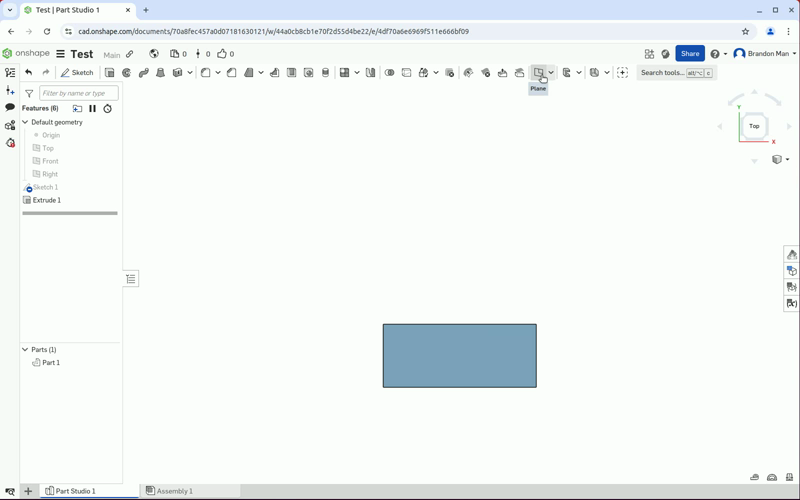
click(541, 75)
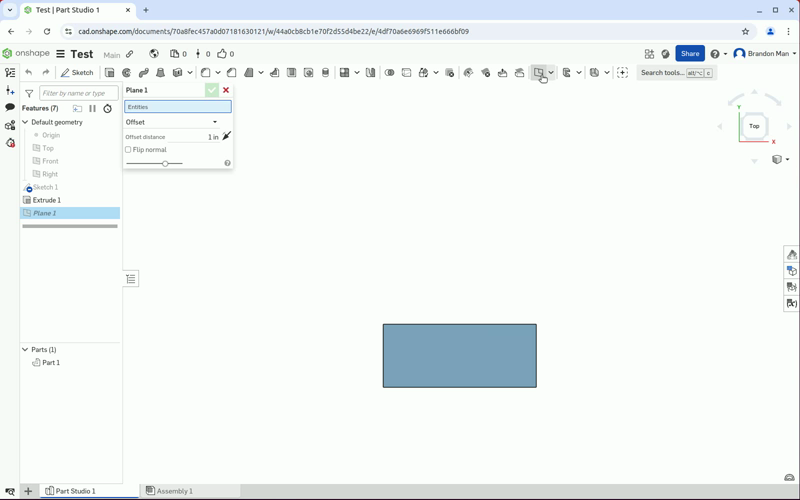
mouse_move(73, 150)
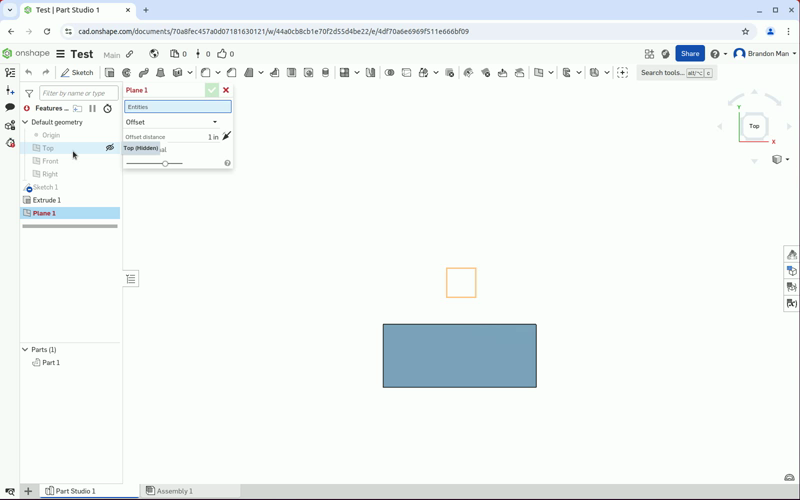
click(73, 150)
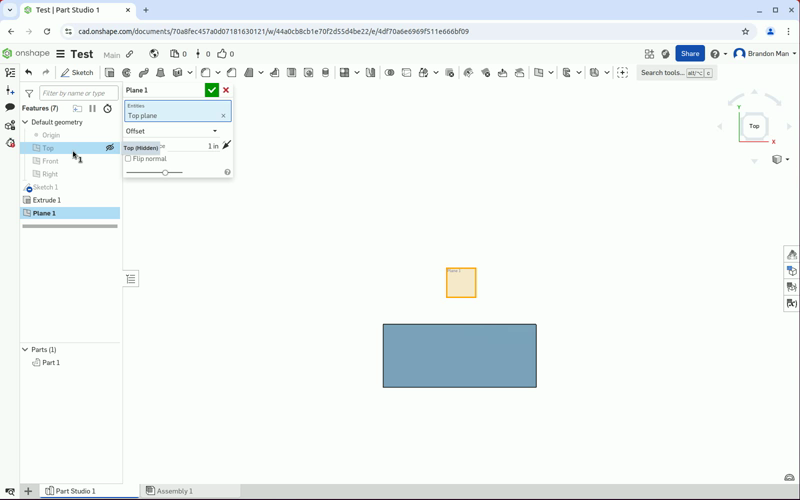
key(tab, 2)
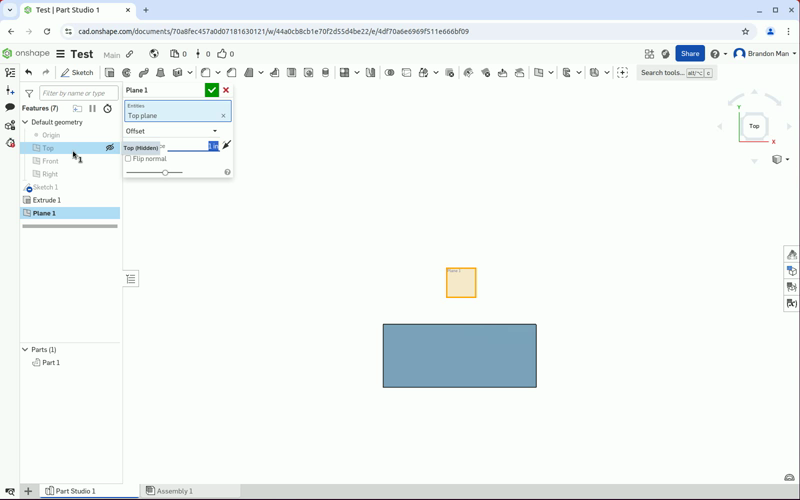
text(0.246)
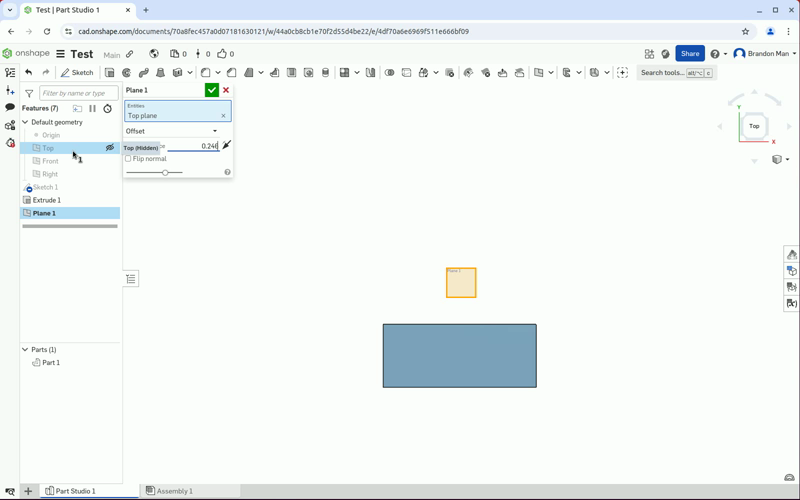
key(enter, 2)
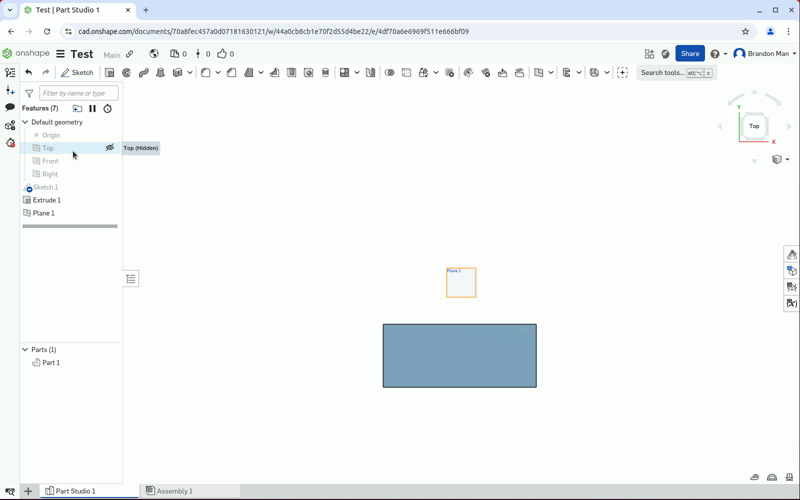
key(shift+s)
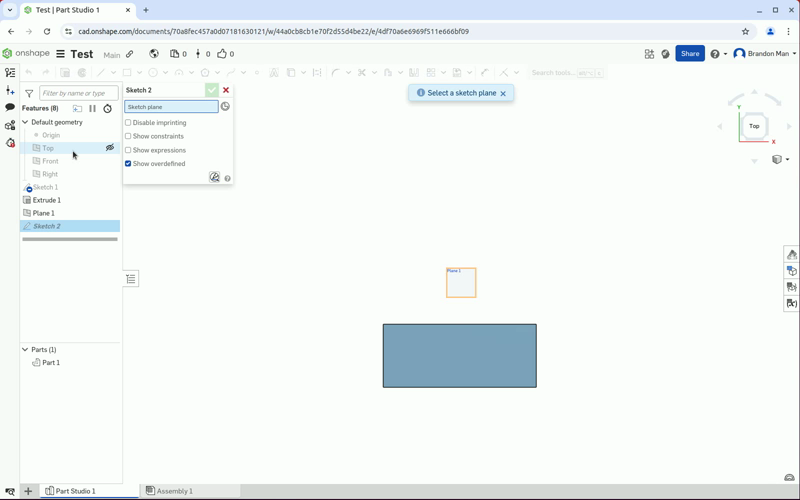
mouse_move(73, 215)
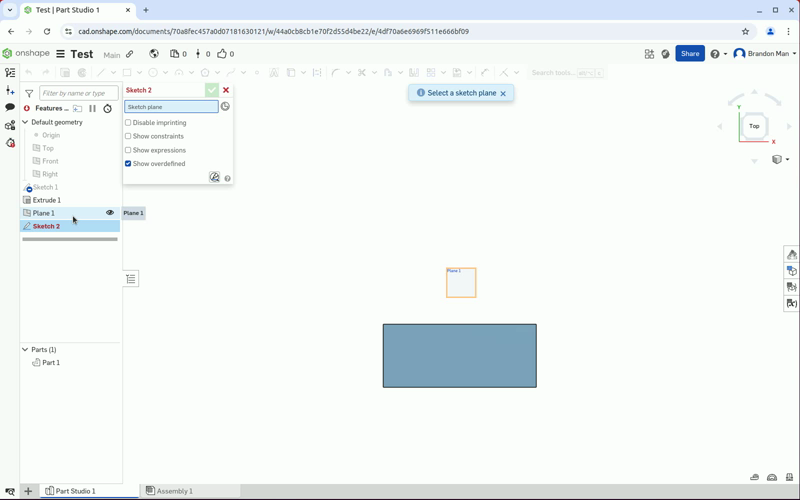
click(73, 215)
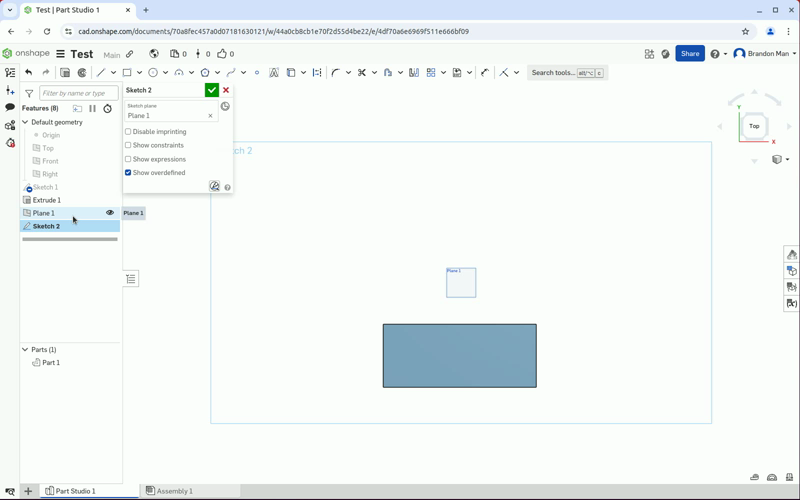
mouse_move(73, 352)
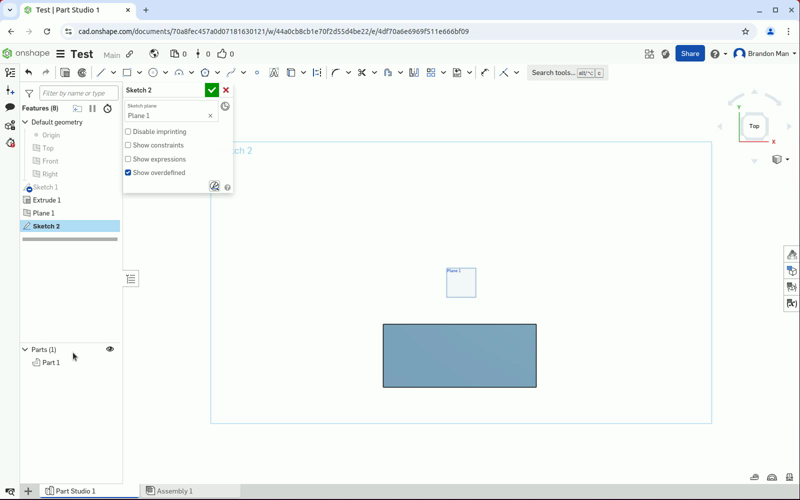
key(y)
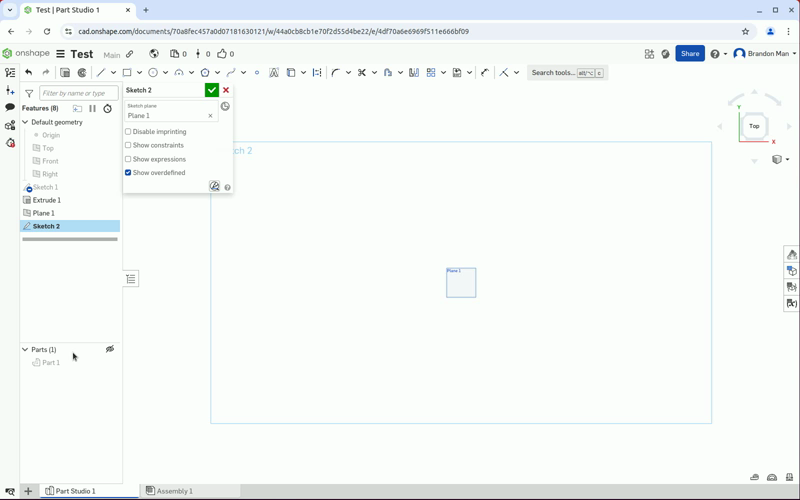
key(l)
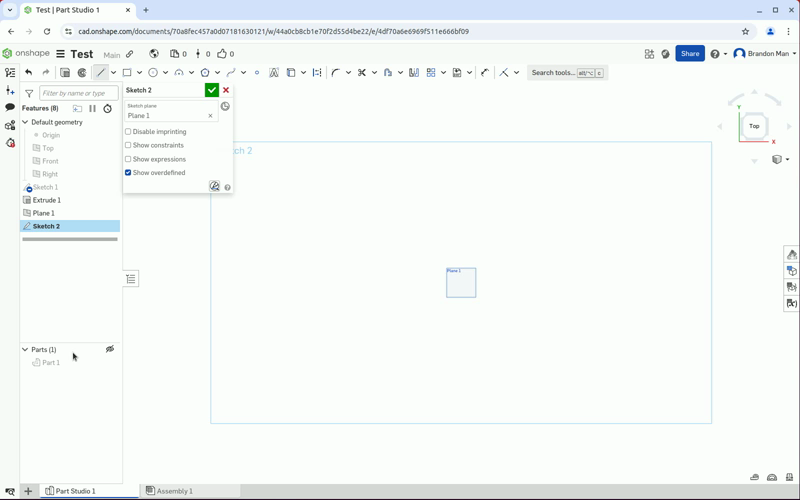
key_down(shift)
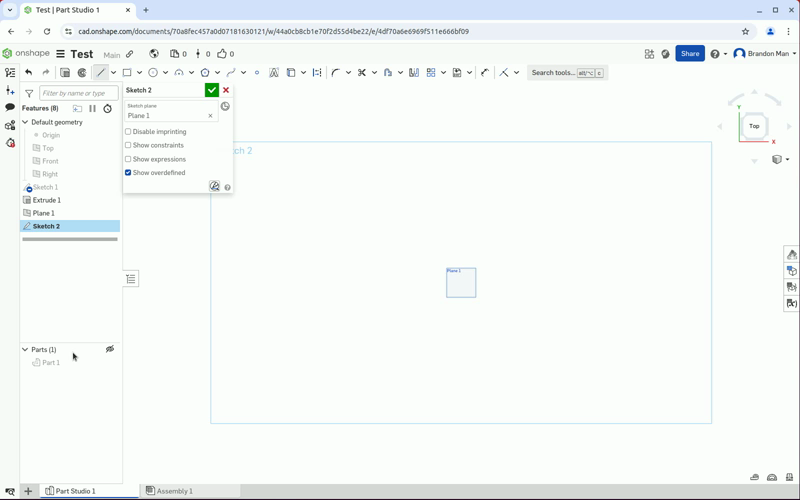
mouse_move(383, 387)
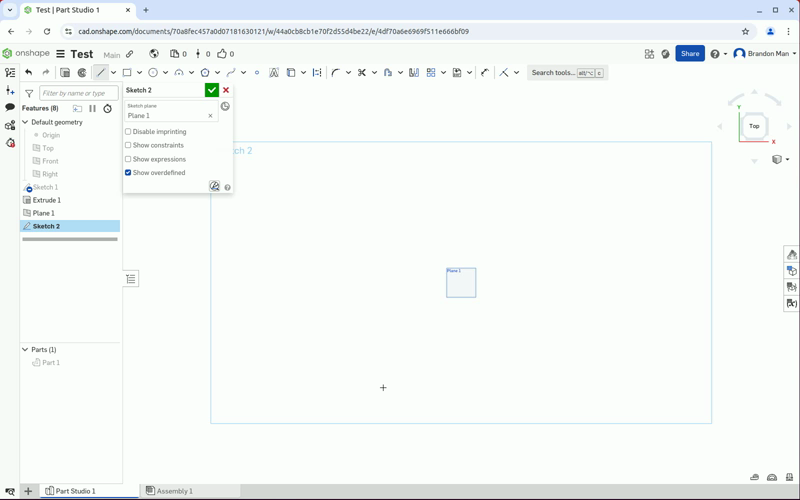
click(383, 387)
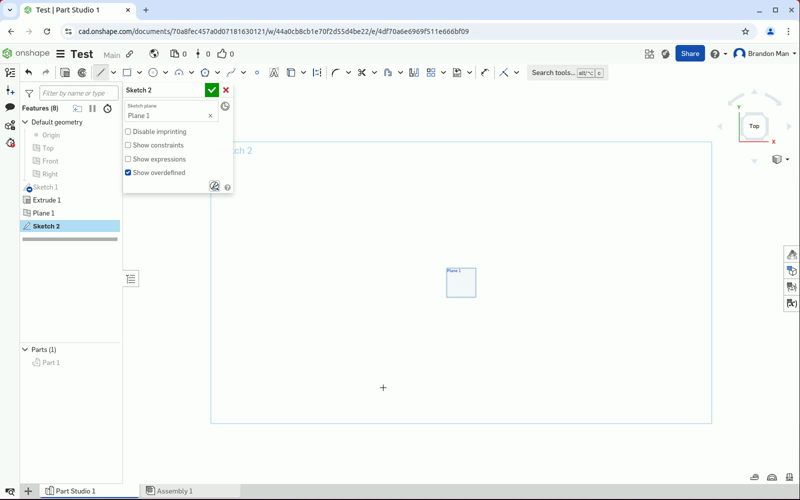
key_up(shift)
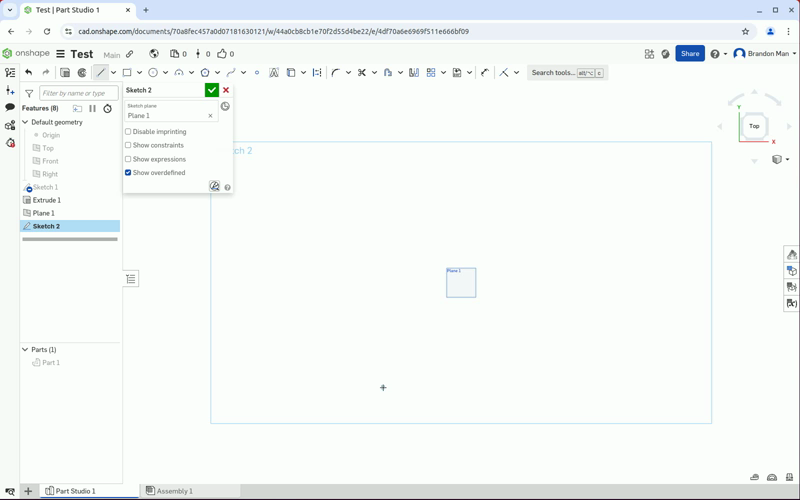
key_down(shift)
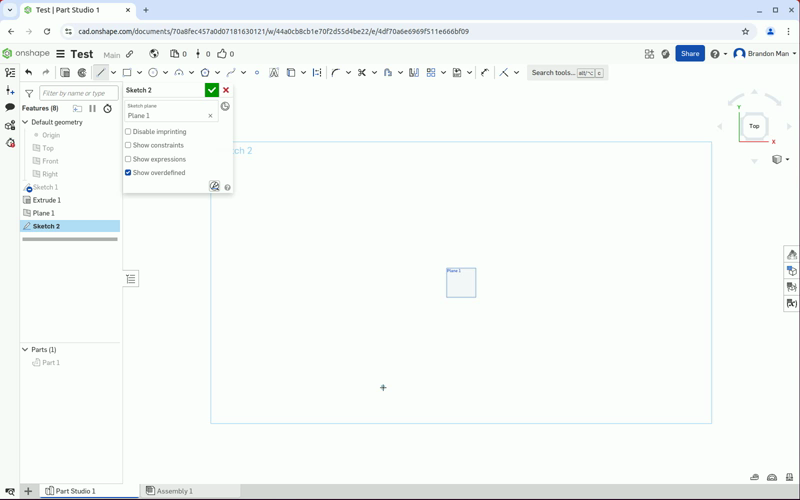
mouse_move(413, 387)
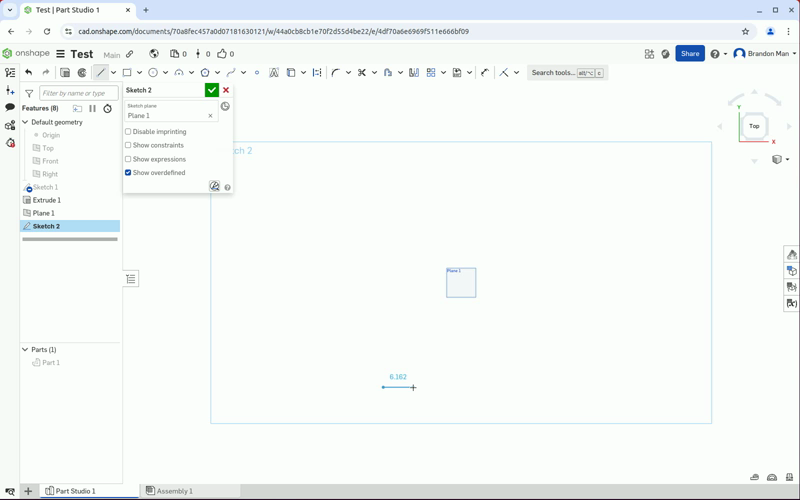
mouse_move(383, 387)
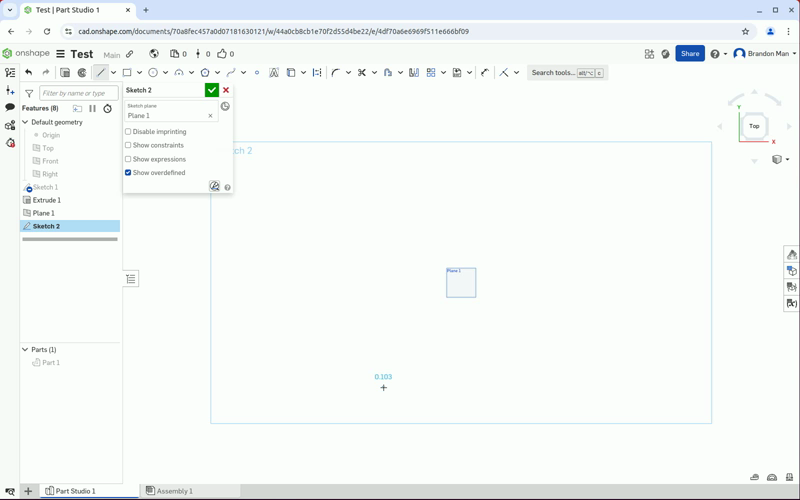
scroll(6)
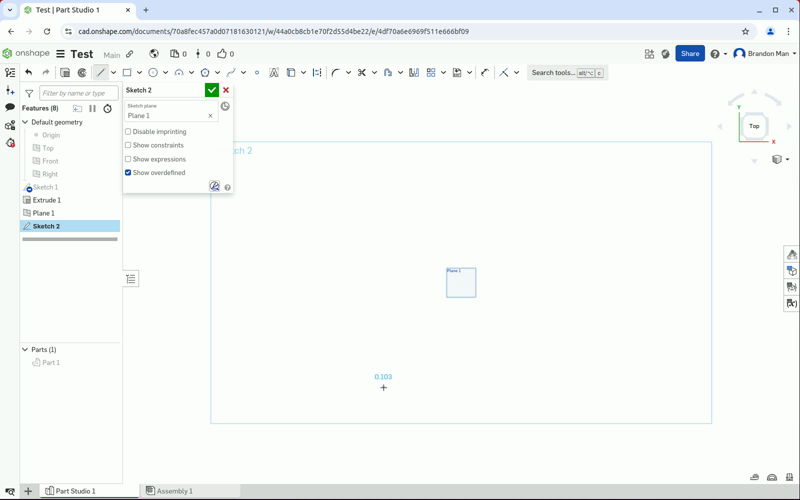
scroll(6)
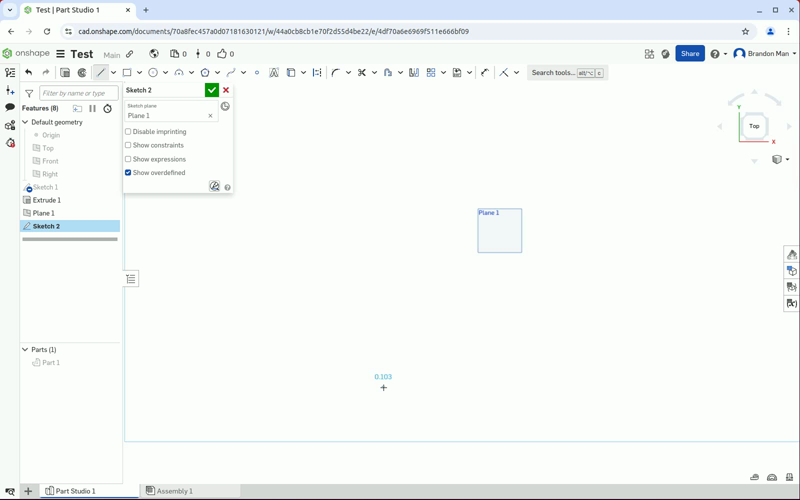
scroll(6)
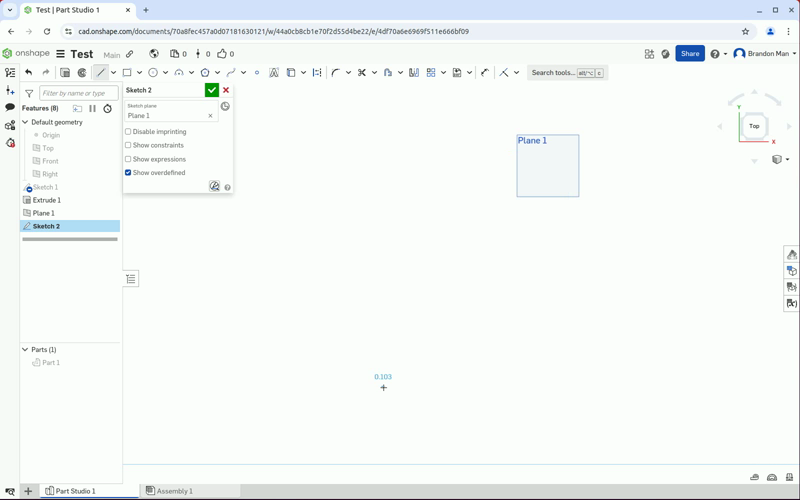
scroll(6)
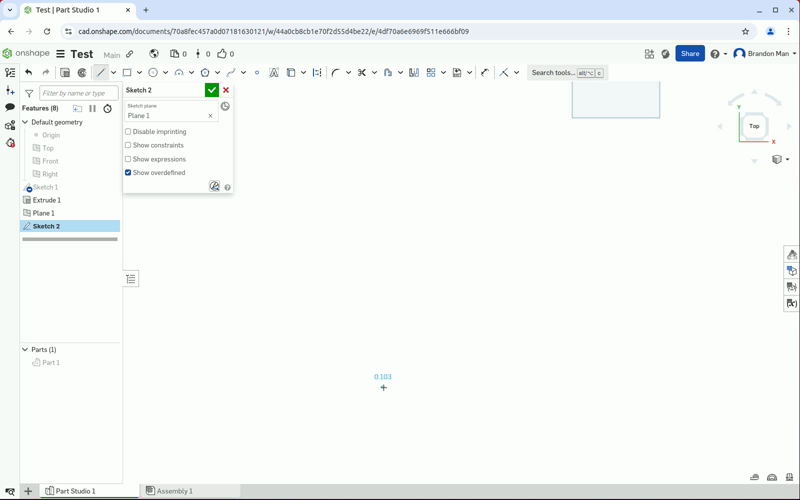
scroll(6)
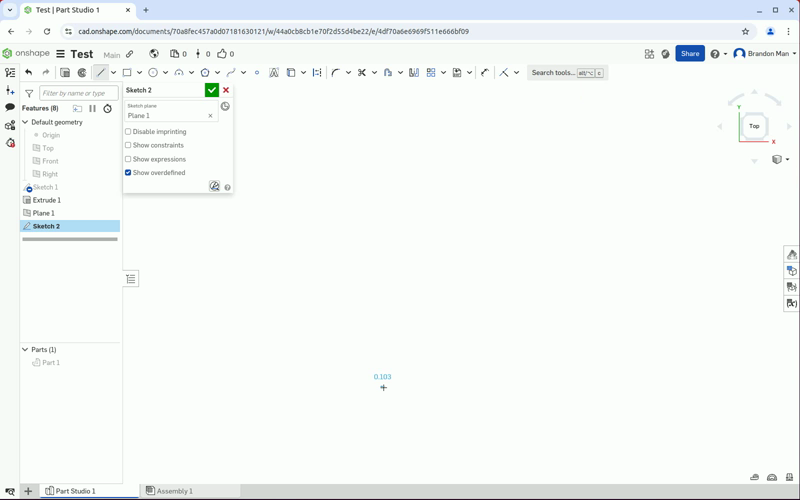
scroll(6)
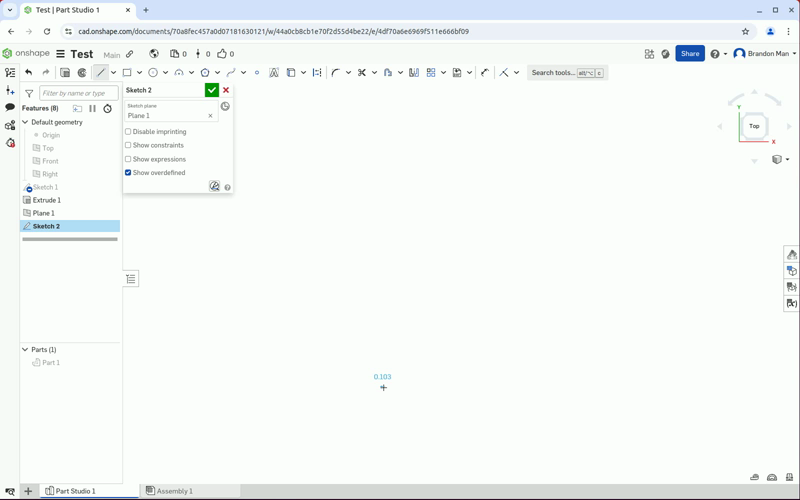
scroll(6)
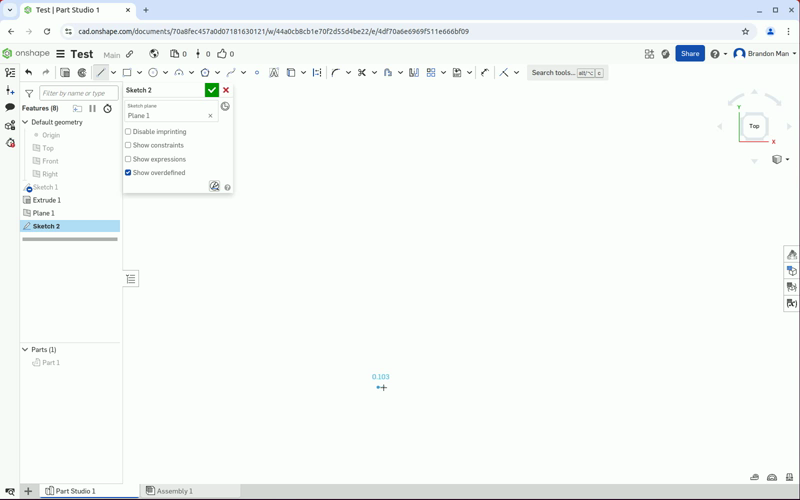
click(383, 387)
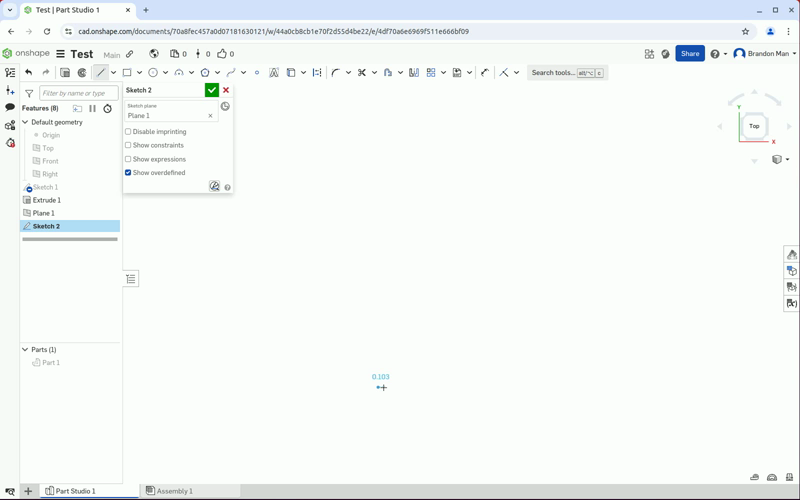
scroll(-6)
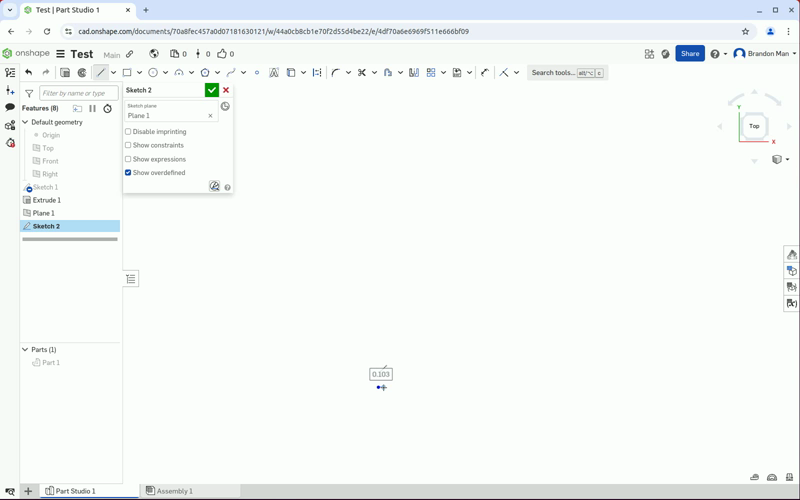
scroll(-6)
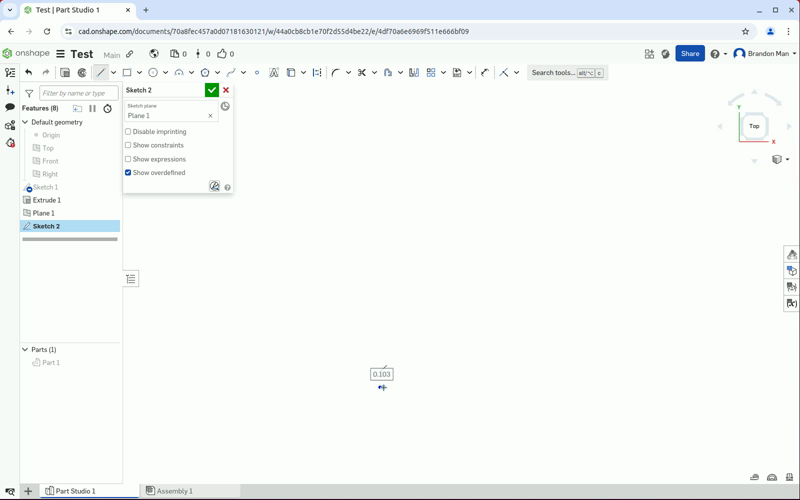
scroll(-6)
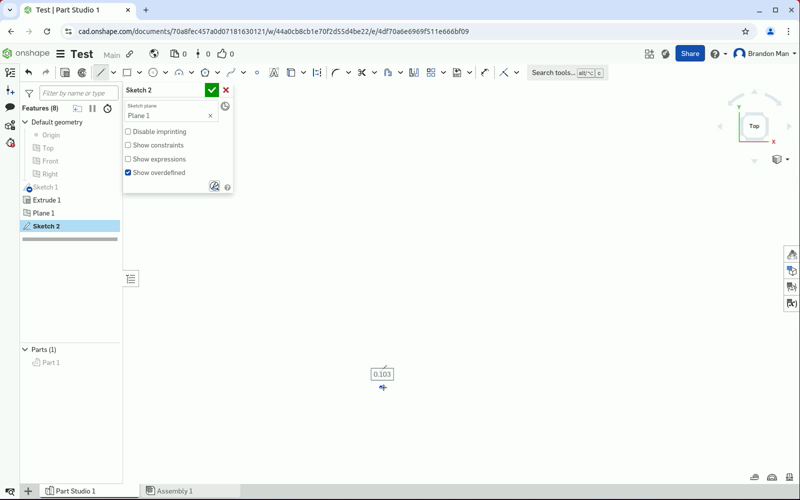
scroll(-6)
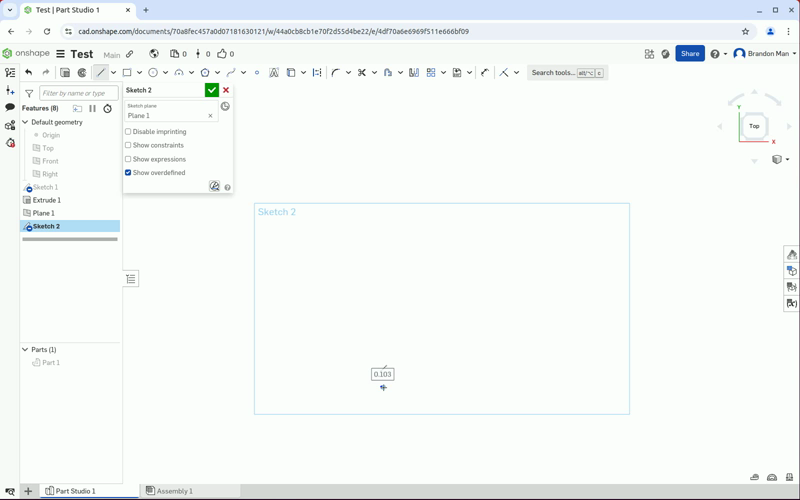
scroll(-6)
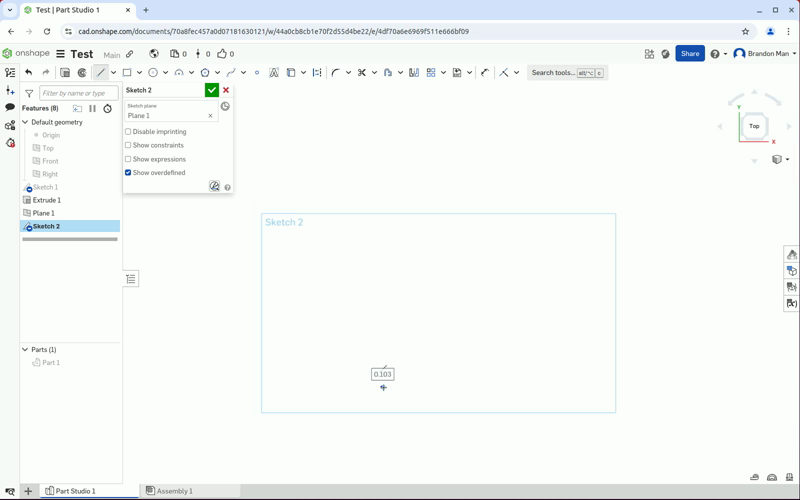
scroll(-6)
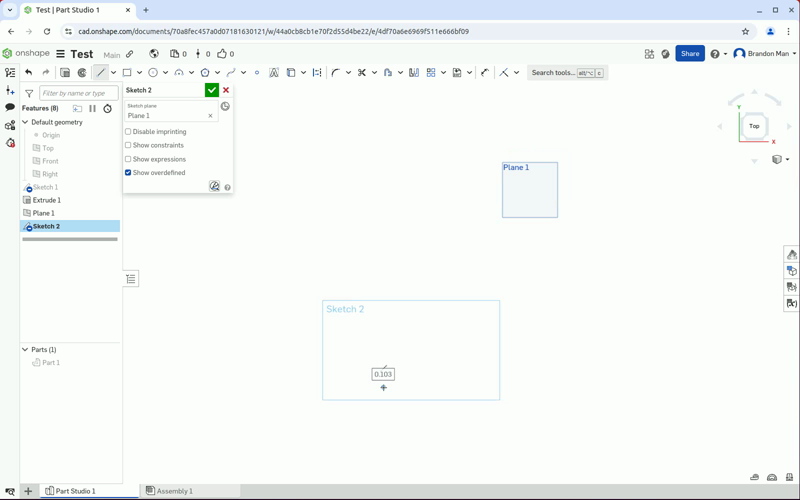
scroll(-6)
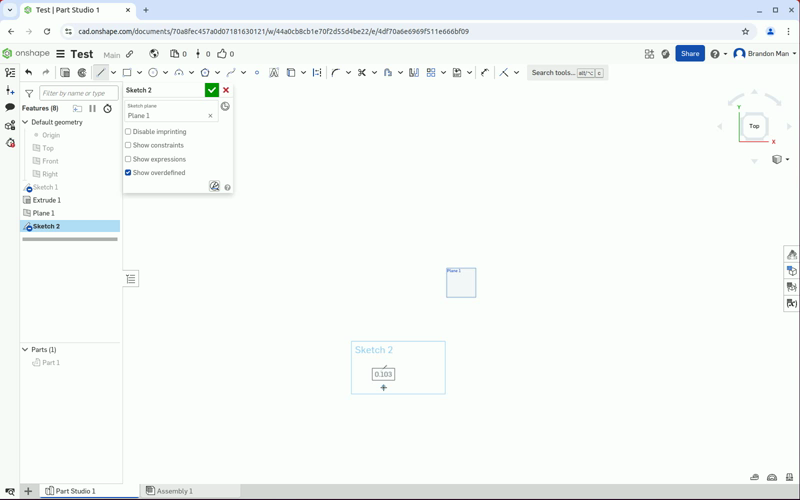
key_up(shift)
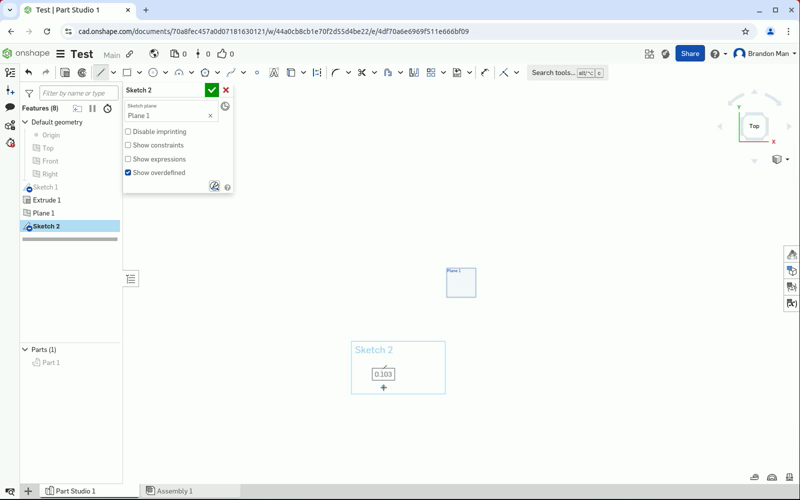
key_down(shift)
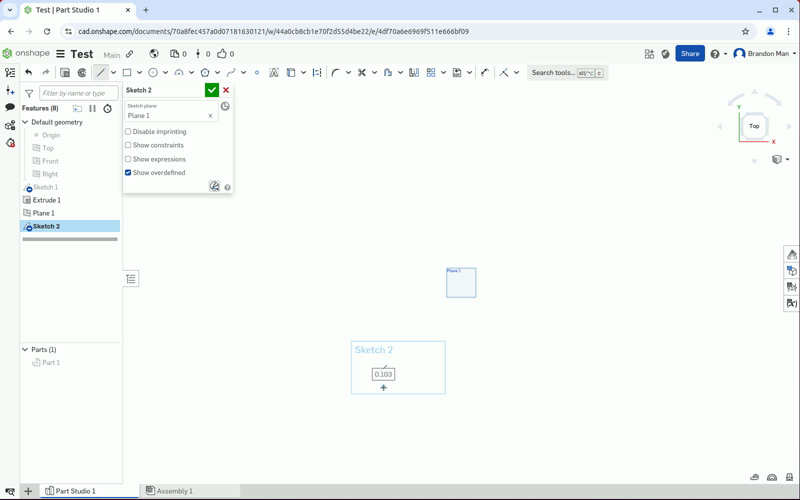
mouse_move(383, 323)
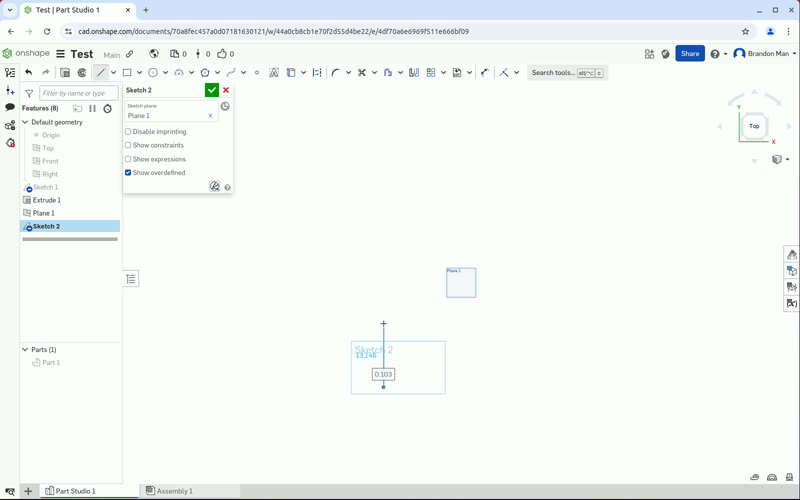
click(383, 323)
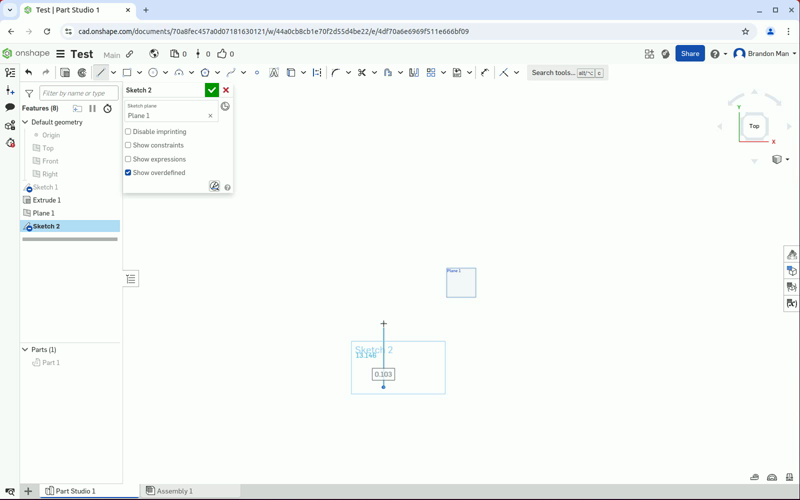
key_up(shift)
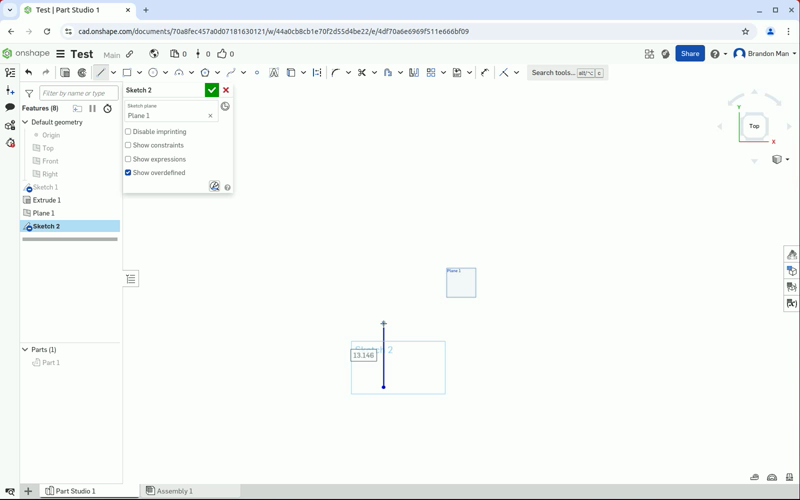
key_down(shift)
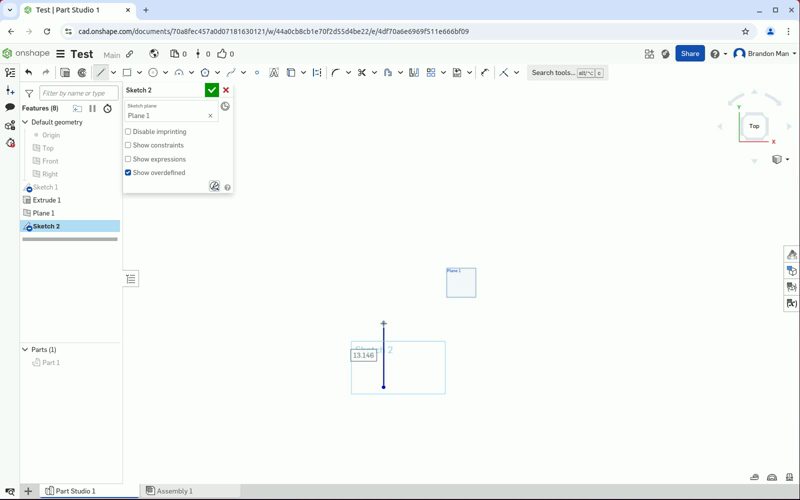
mouse_move(414, 323)
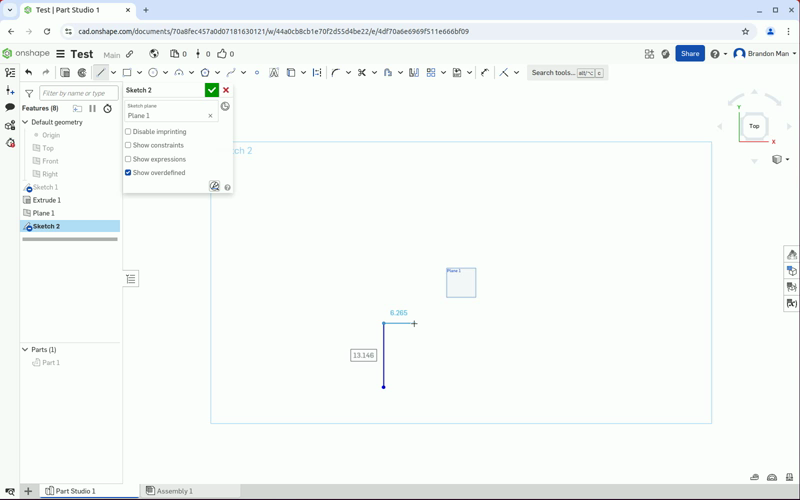
mouse_move(383, 323)
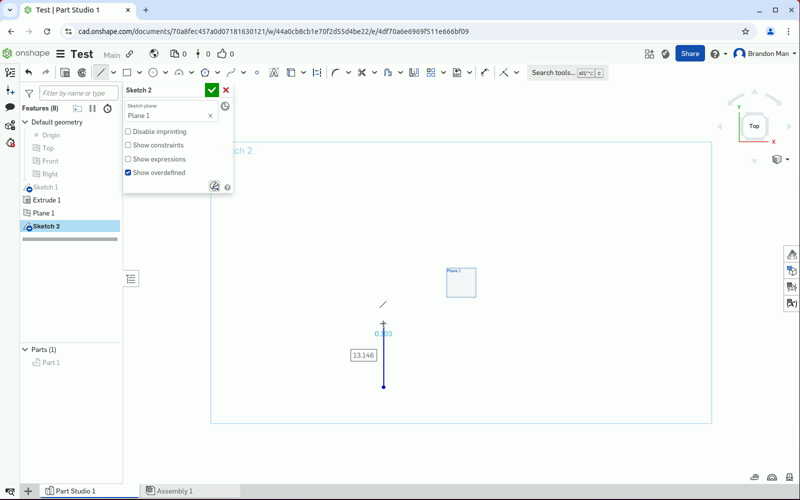
scroll(6)
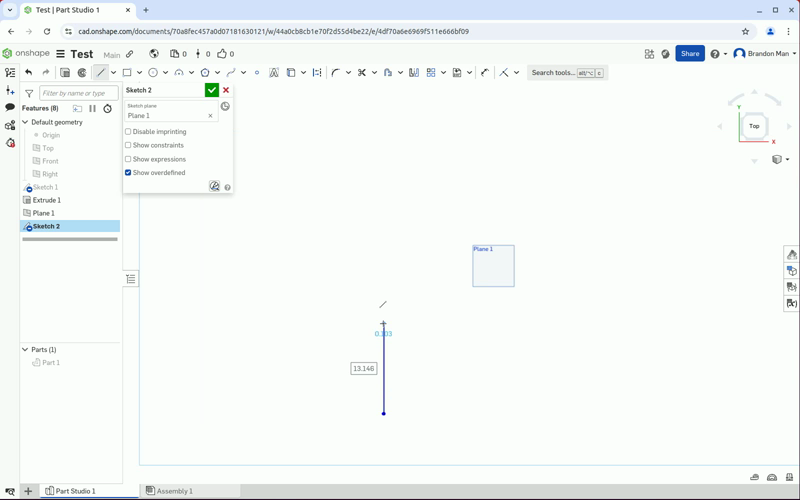
scroll(6)
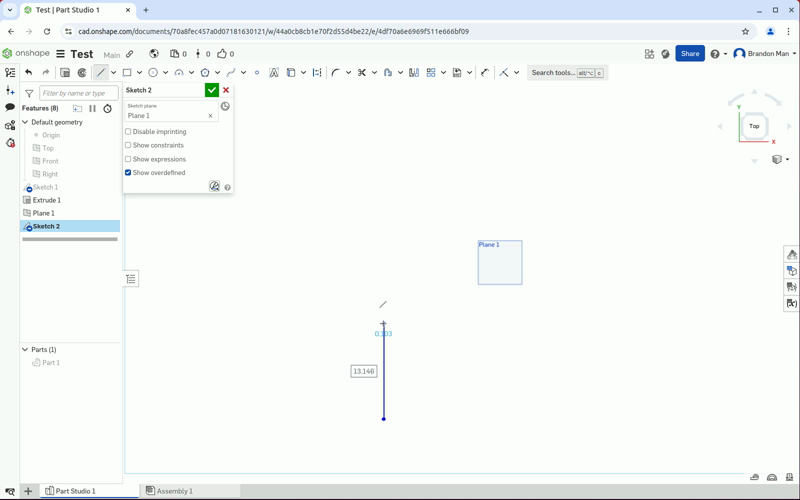
scroll(6)
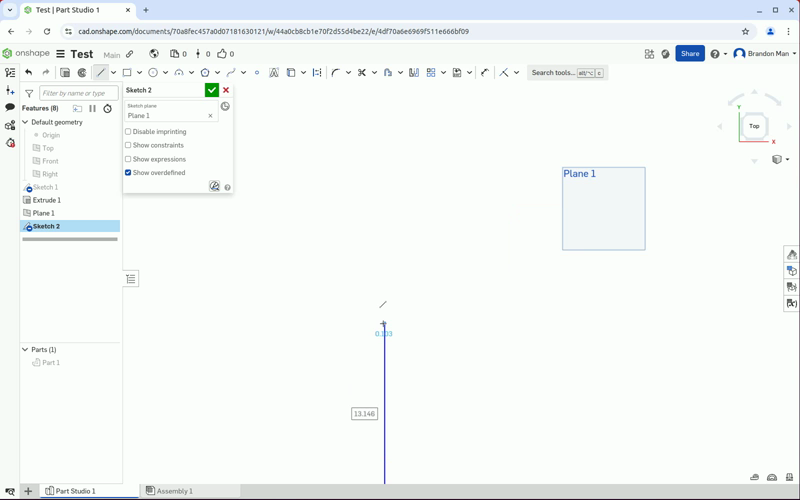
scroll(6)
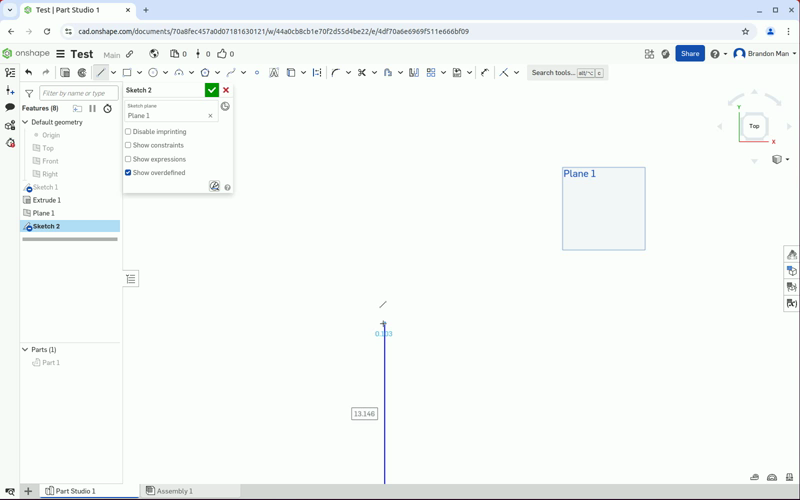
scroll(6)
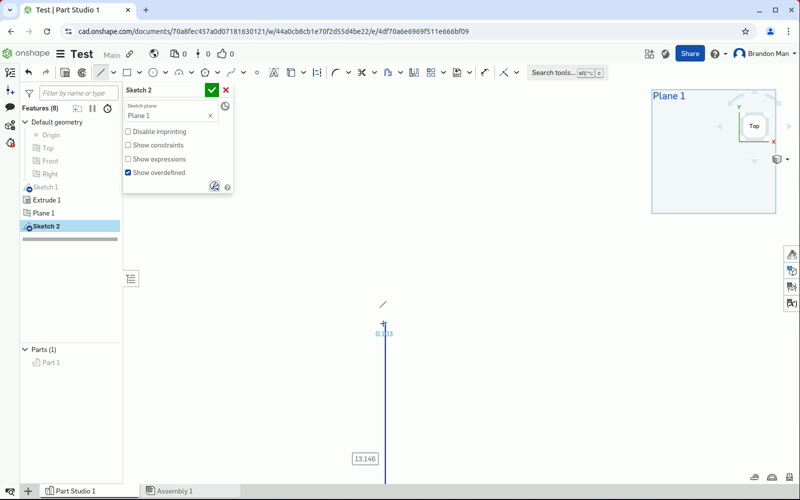
scroll(6)
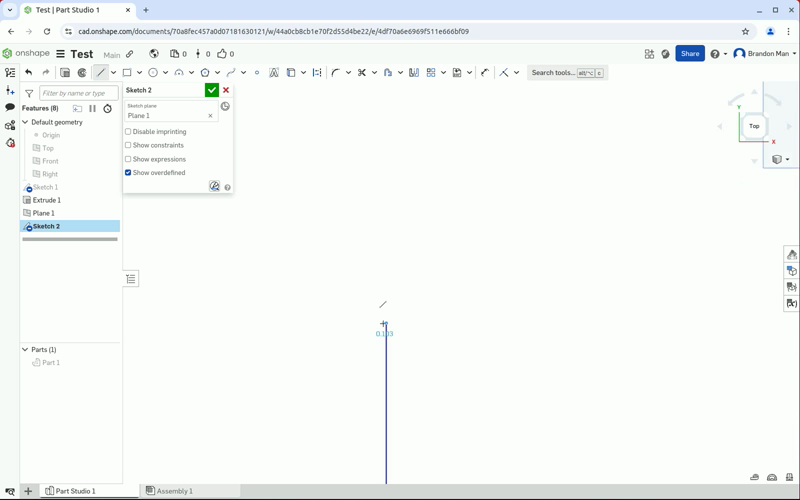
scroll(6)
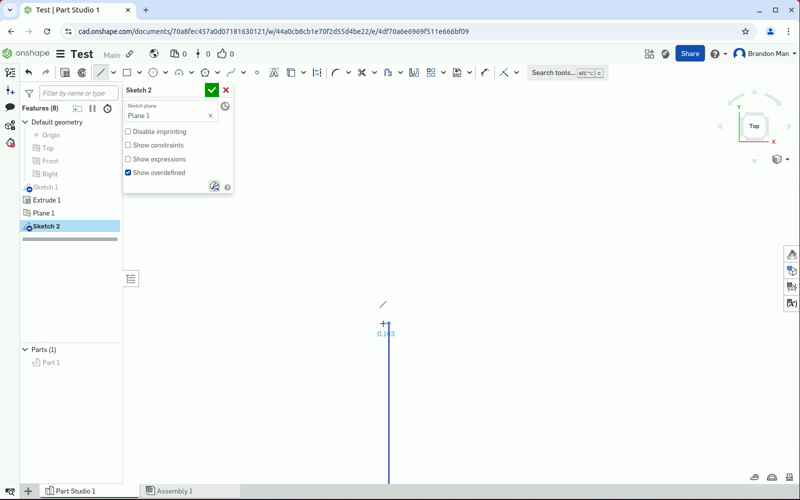
click(383, 323)
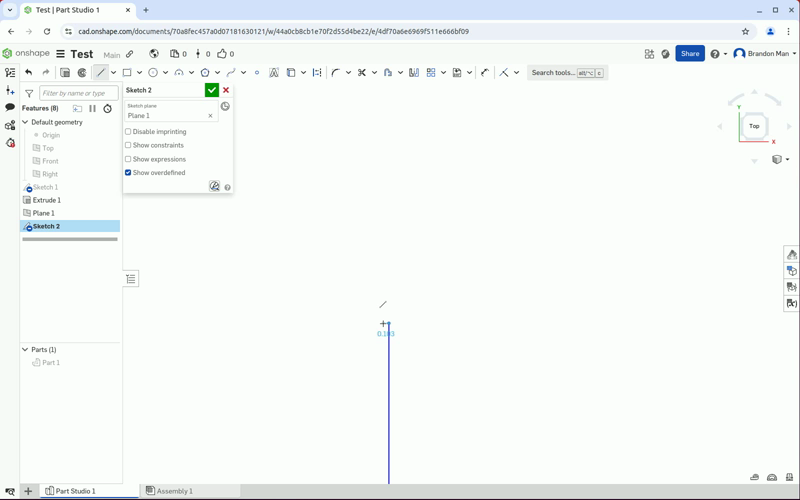
scroll(-6)
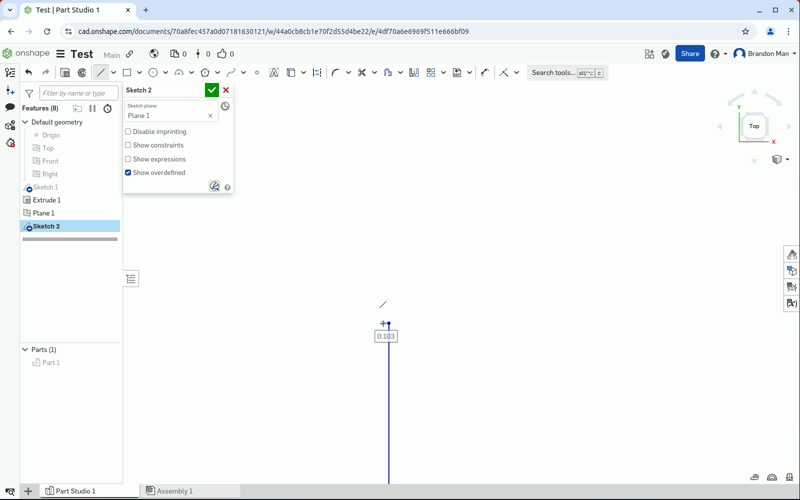
scroll(-6)
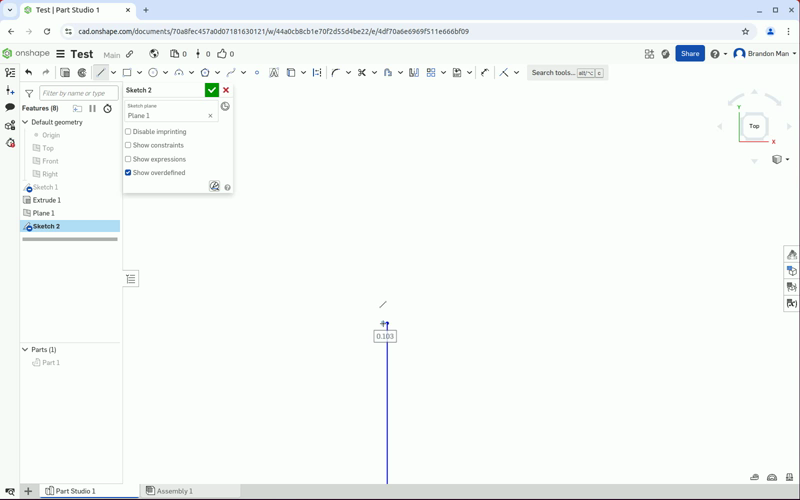
scroll(-6)
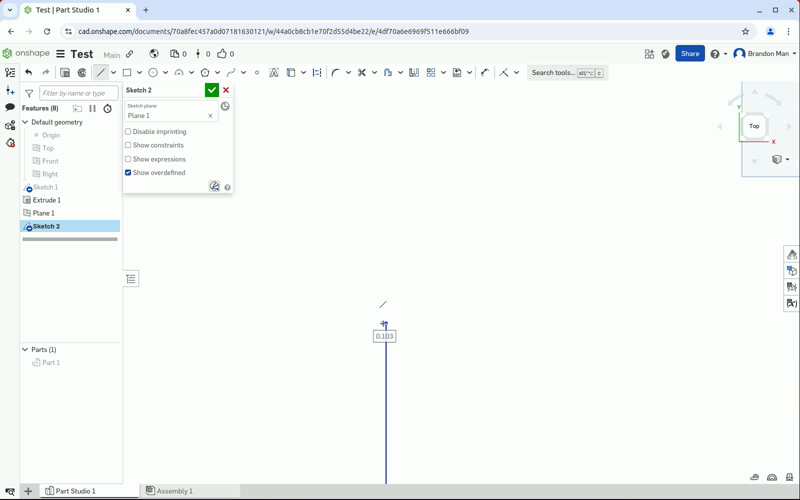
scroll(-6)
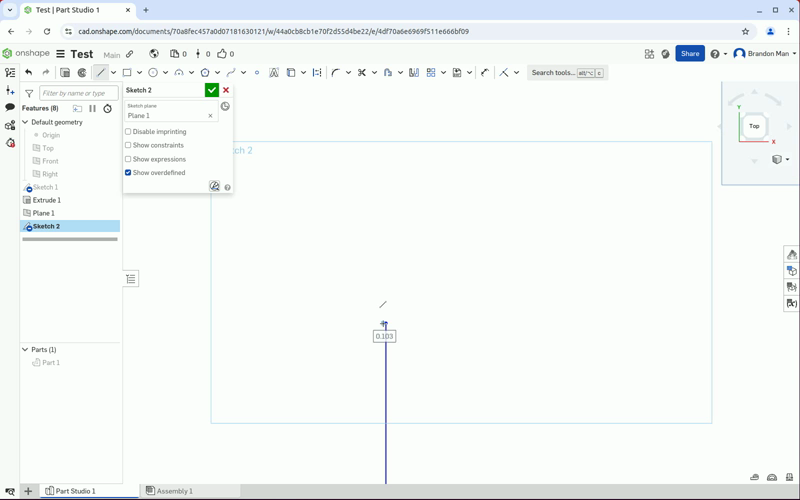
scroll(-6)
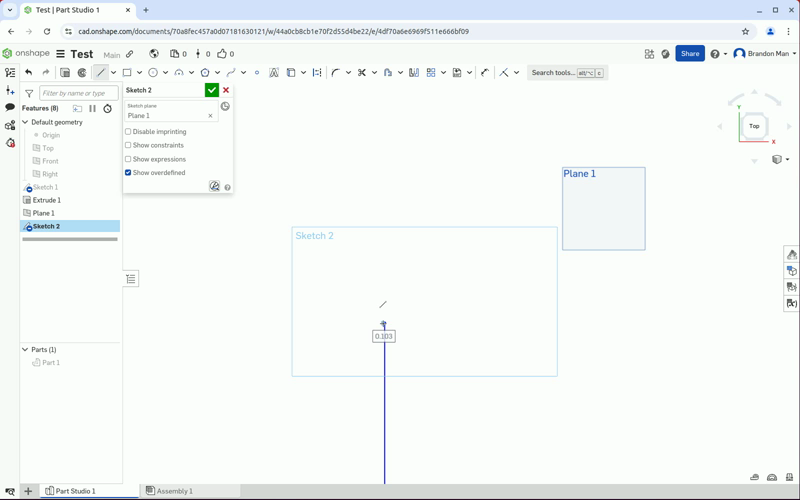
scroll(-6)
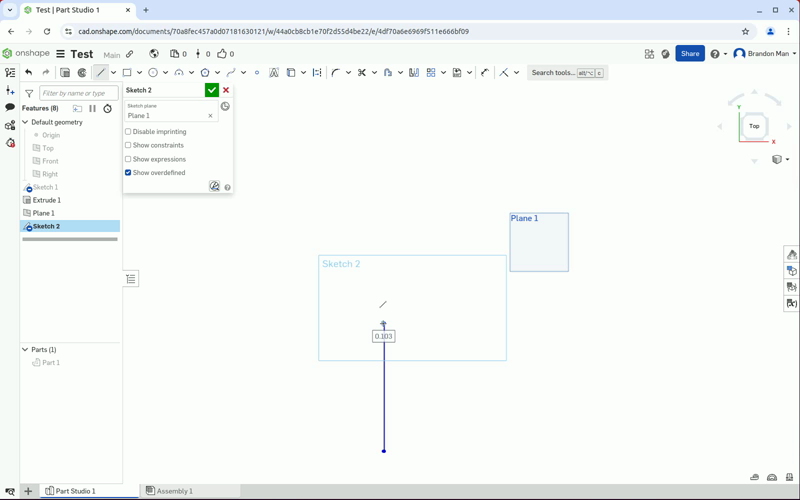
scroll(-6)
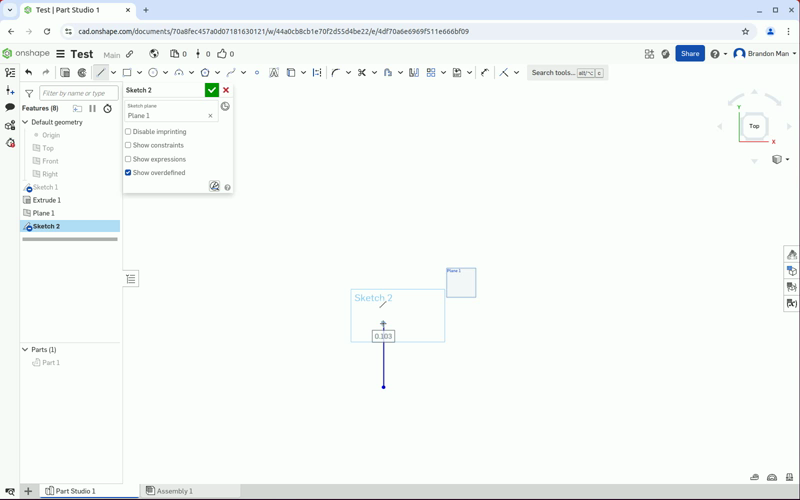
key_up(shift)
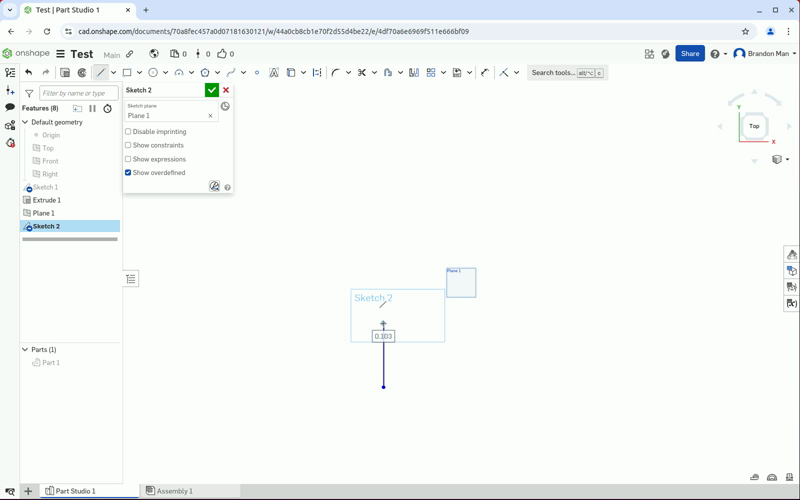
key_down(shift)
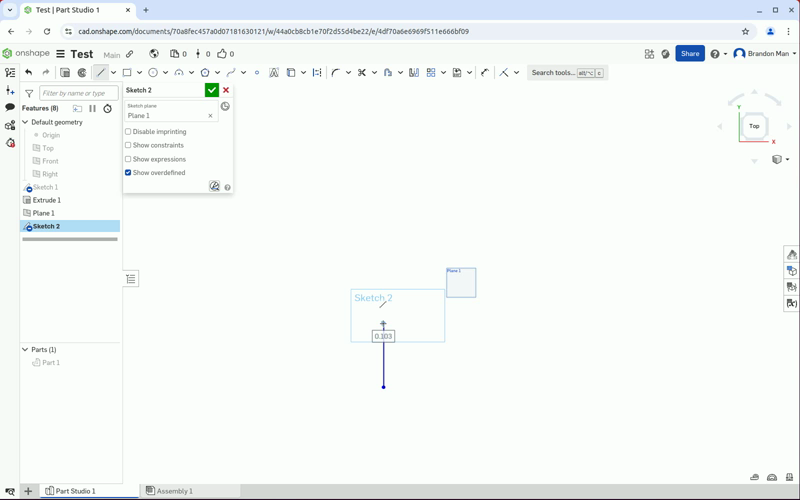
mouse_move(383, 387)
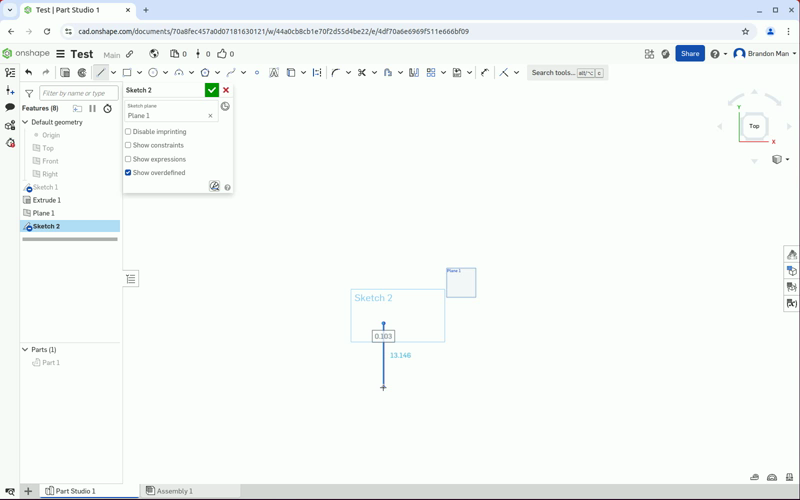
scroll(6)
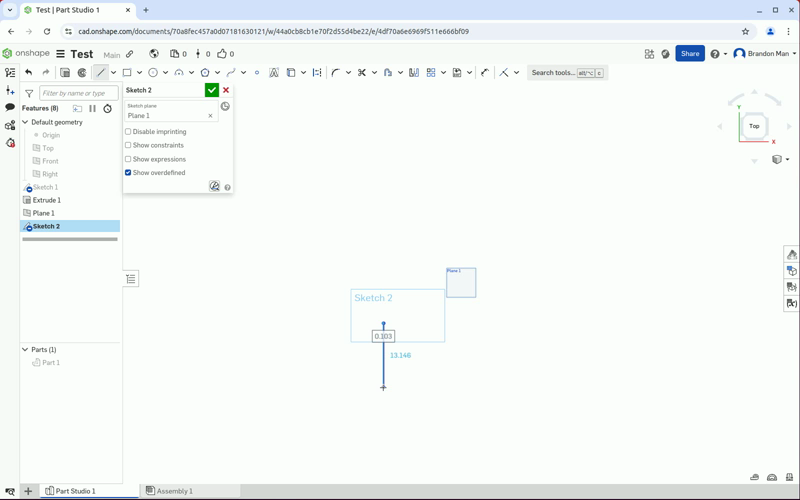
scroll(6)
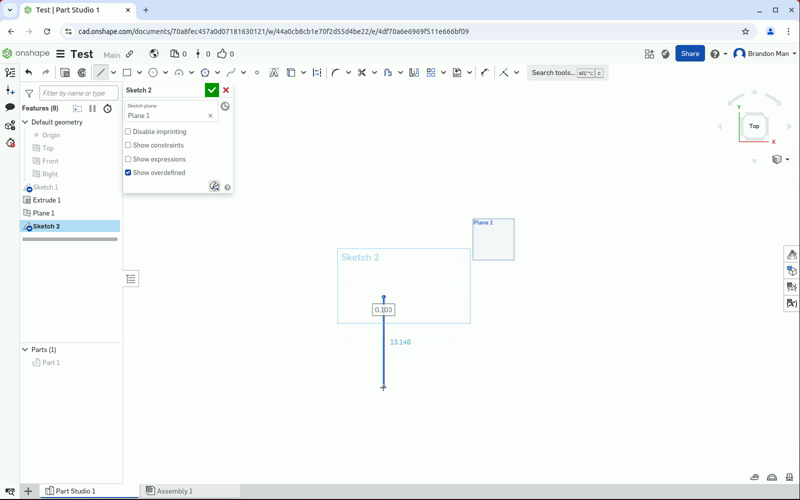
scroll(6)
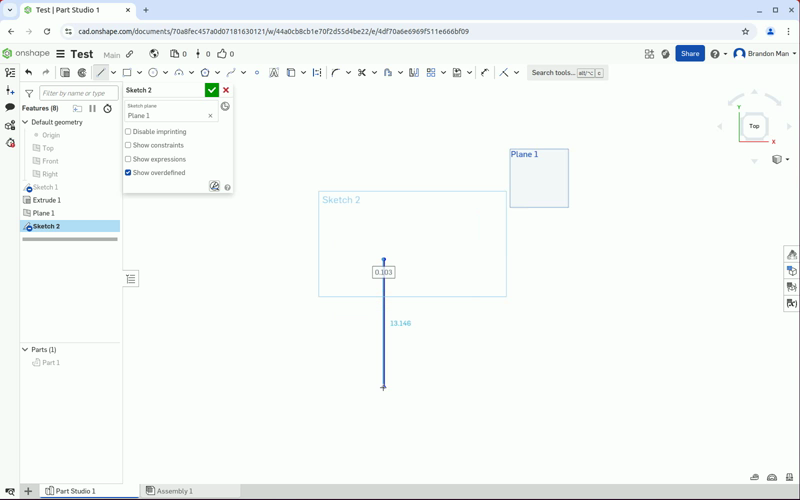
scroll(6)
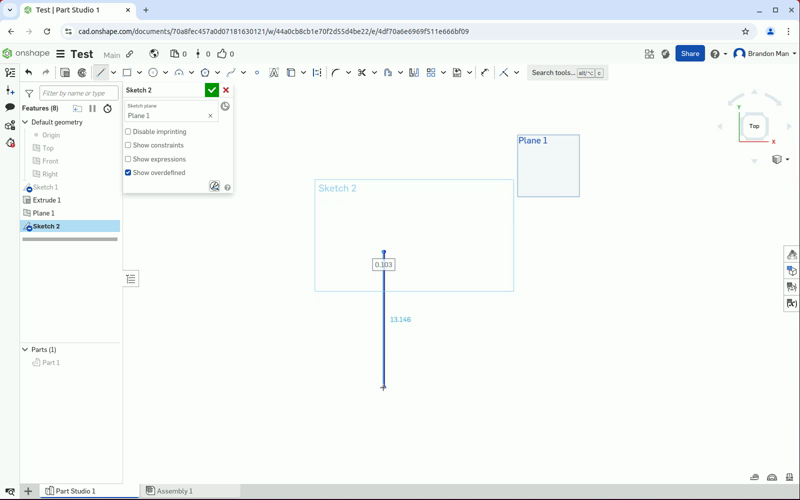
scroll(6)
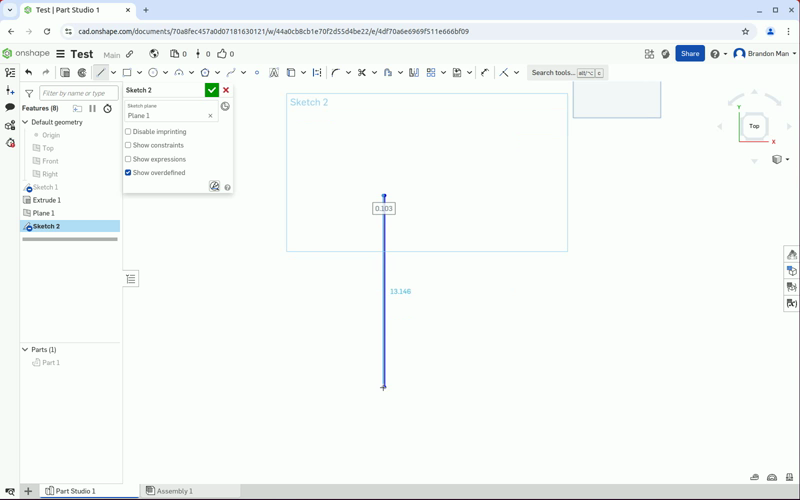
scroll(6)
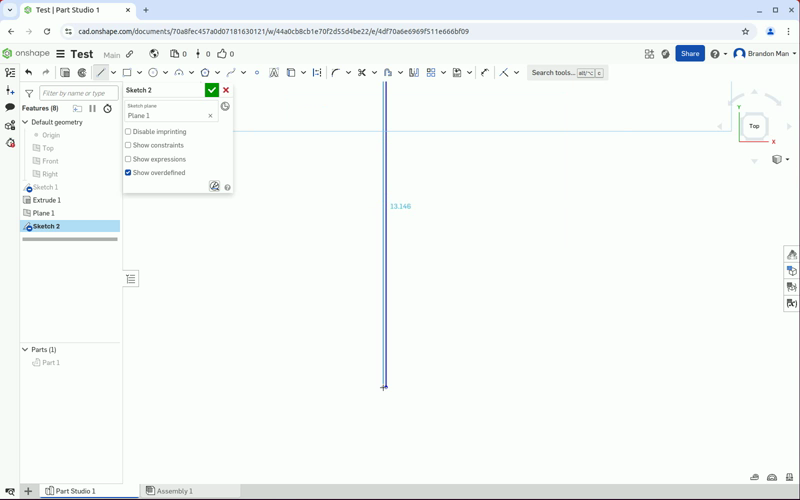
scroll(6)
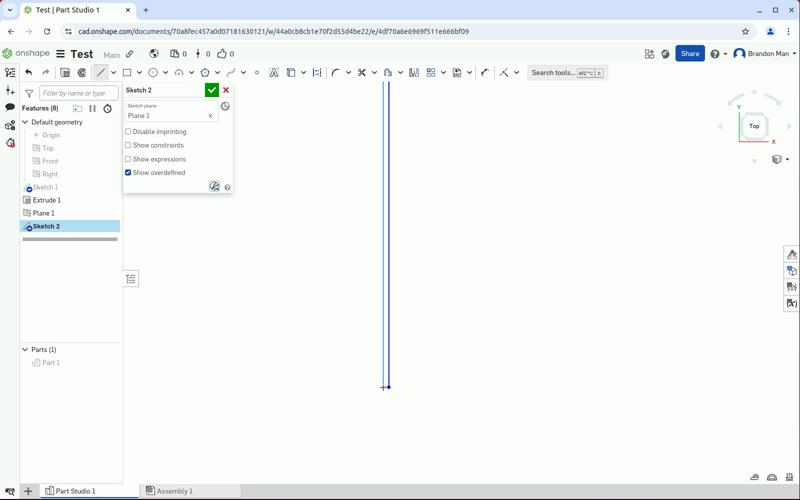
key_up(shift)
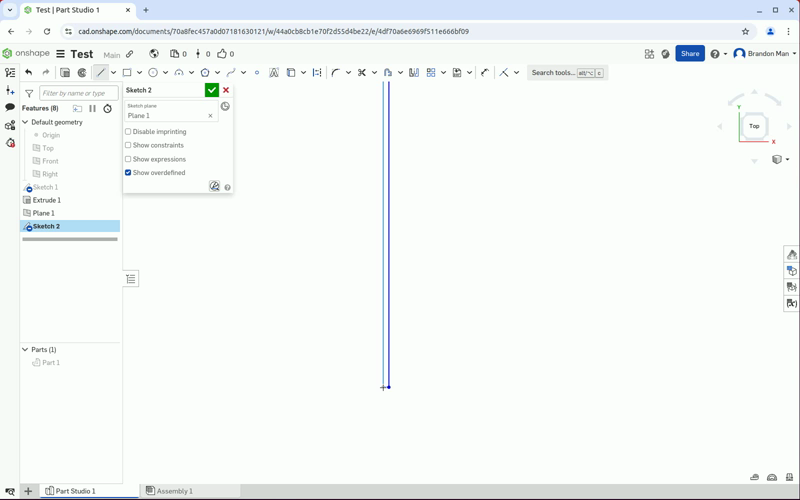
click(383, 387)
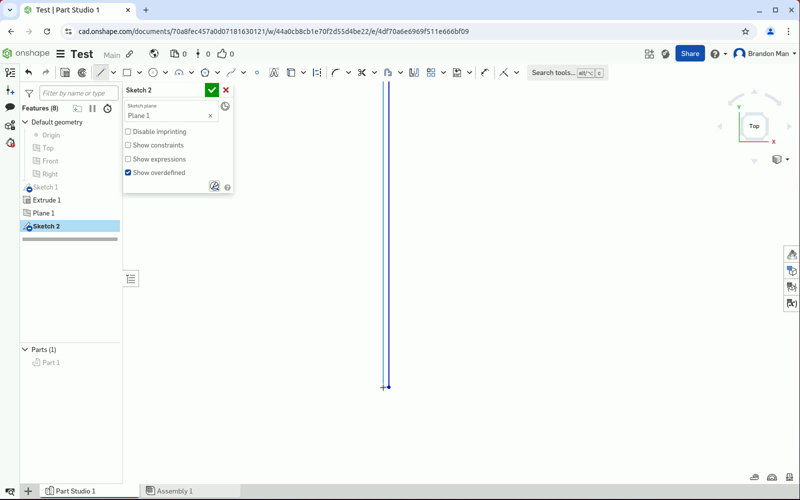
scroll(-6)
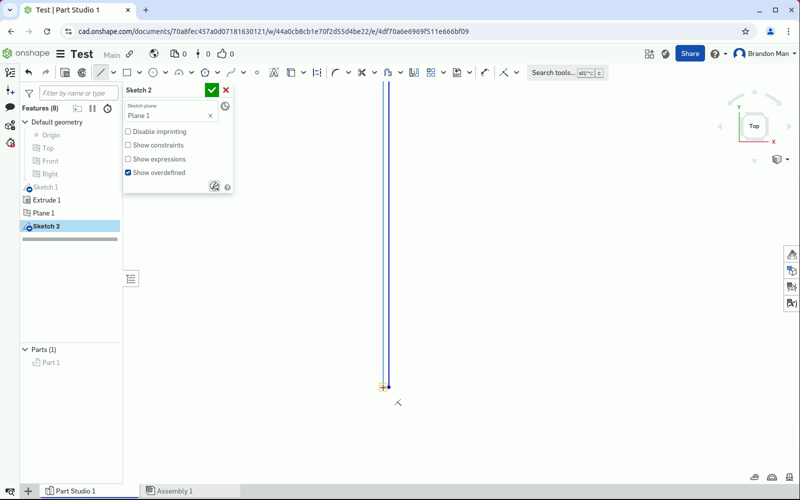
scroll(-6)
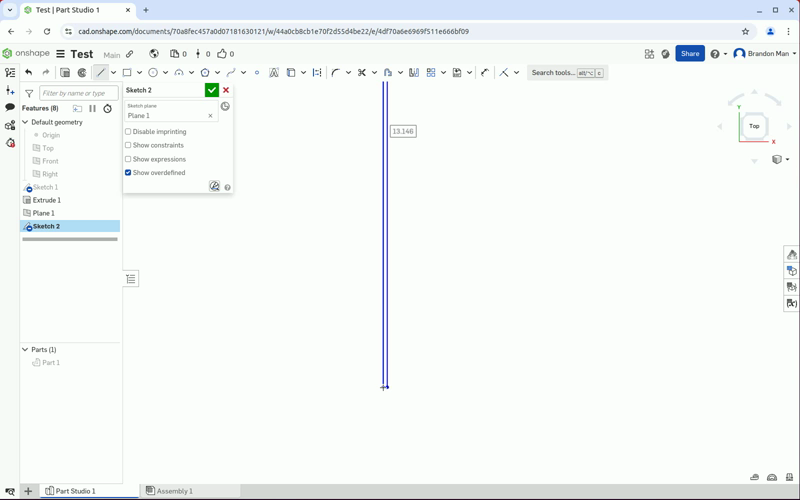
scroll(-6)
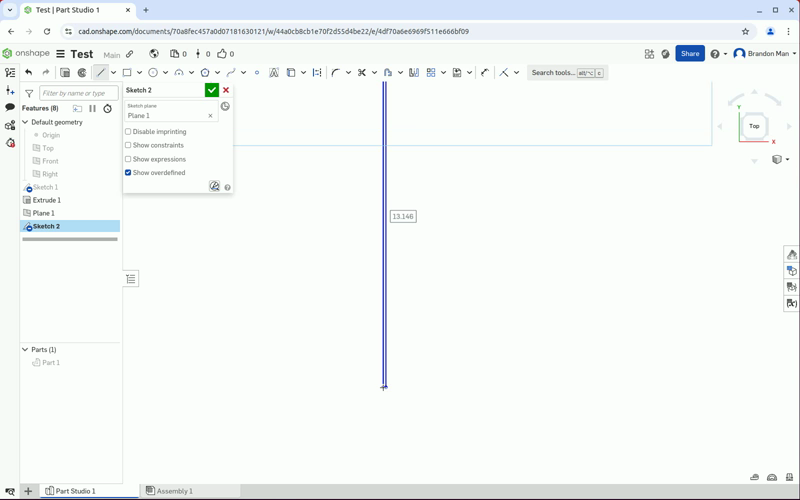
scroll(-6)
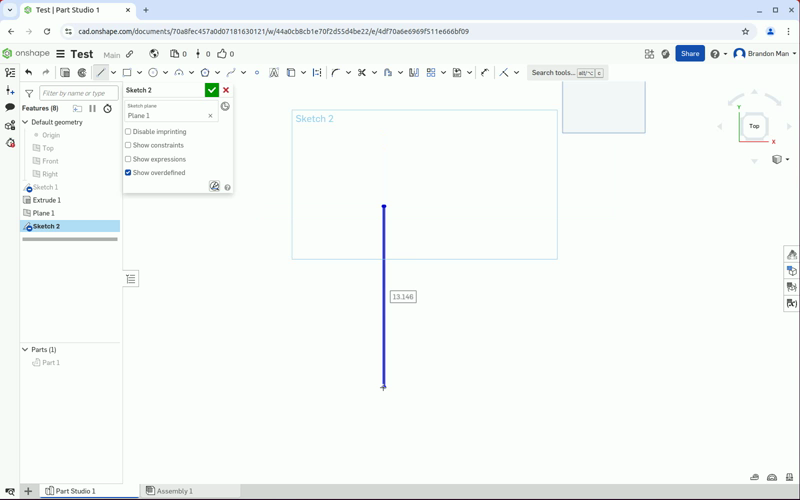
scroll(-6)
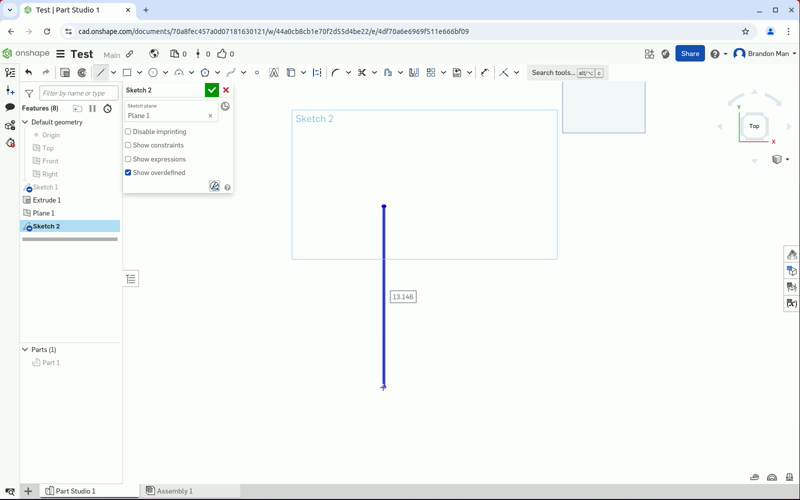
scroll(-6)
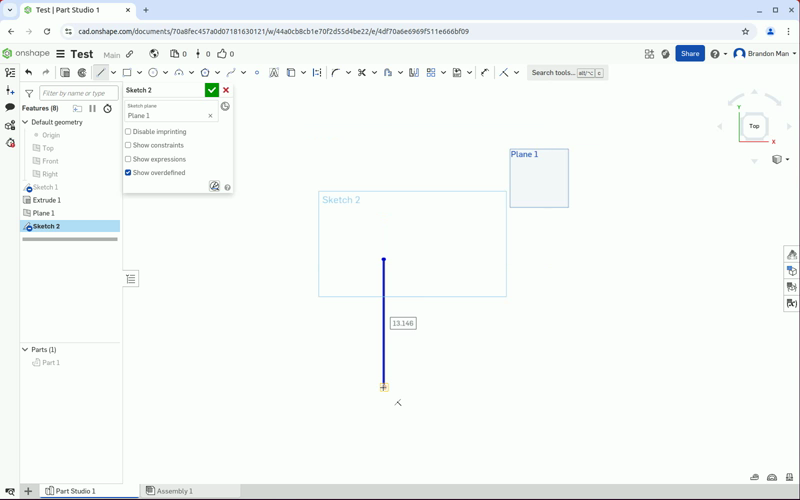
scroll(-6)
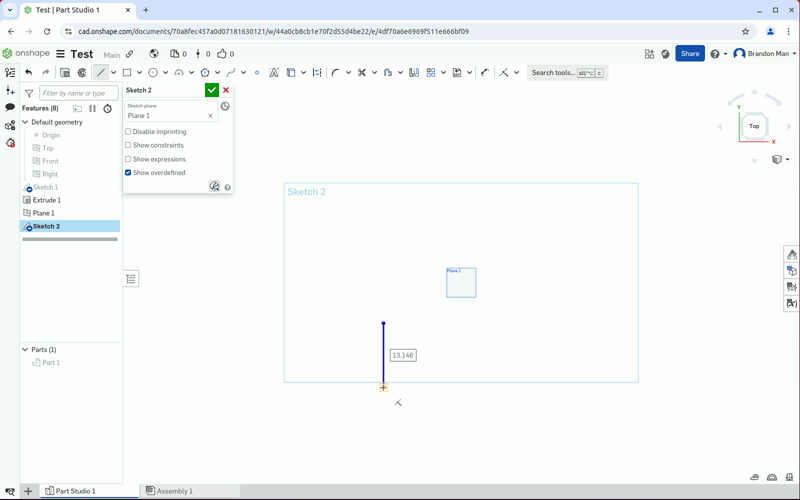
key(esc)
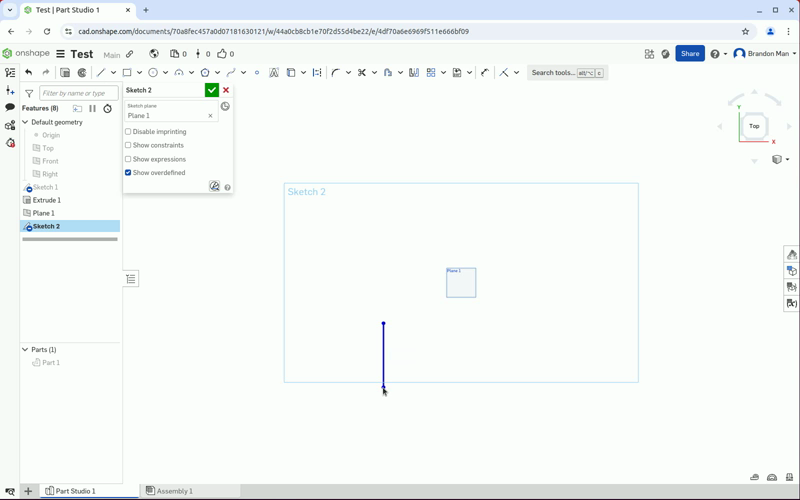
mouse_move(383, 337)
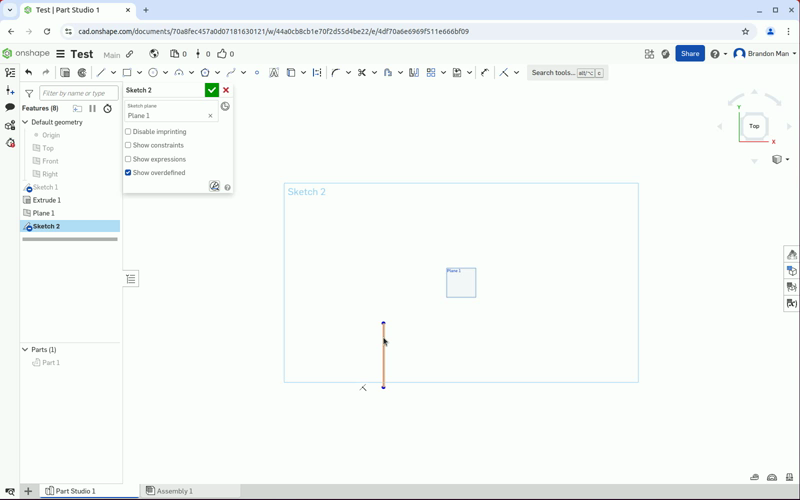
scroll(6)
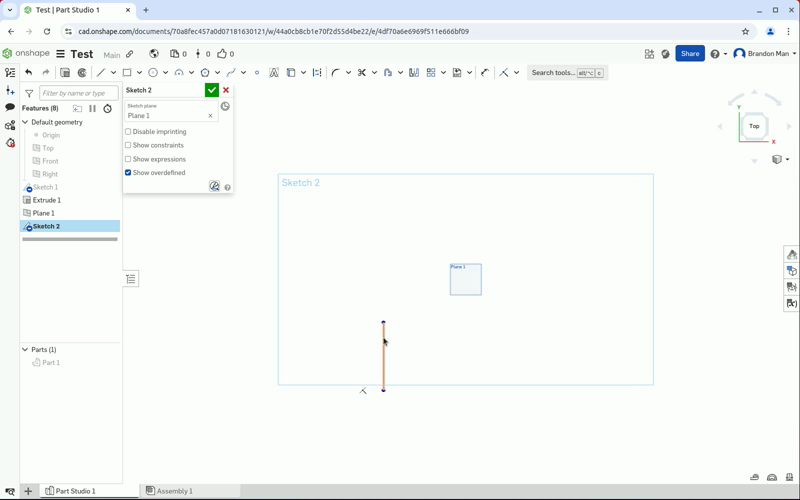
scroll(6)
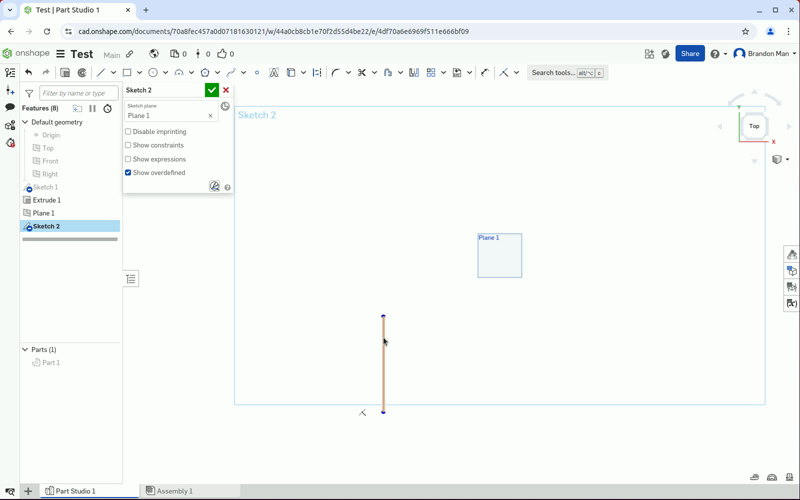
scroll(6)
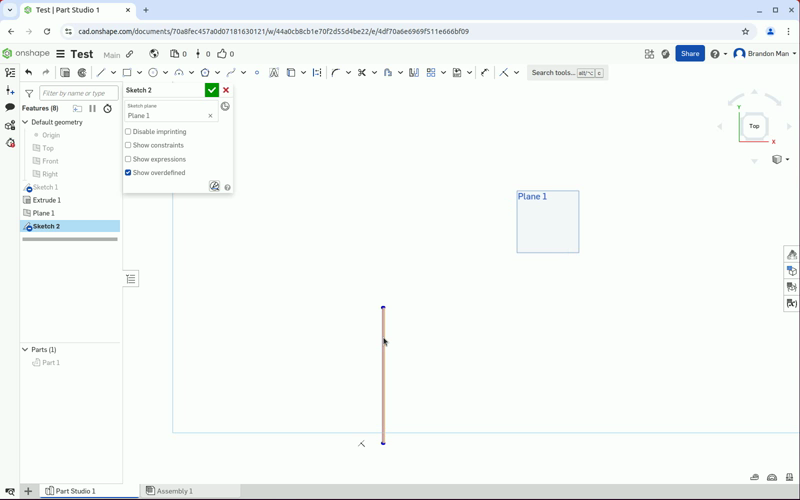
scroll(6)
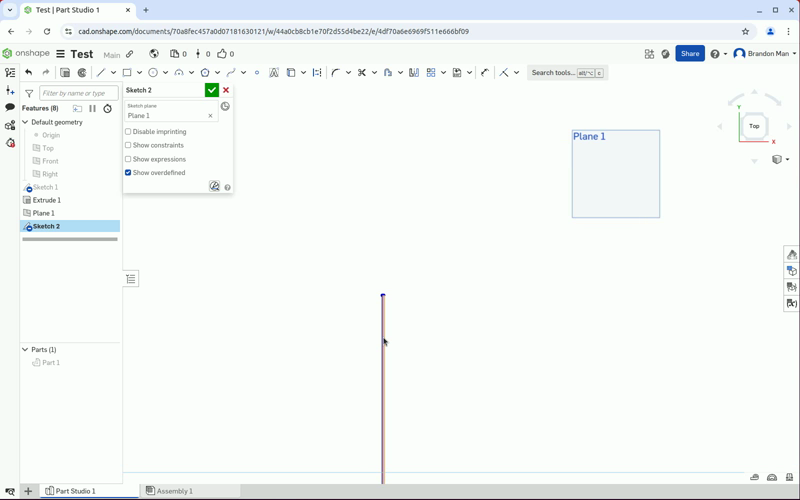
scroll(6)
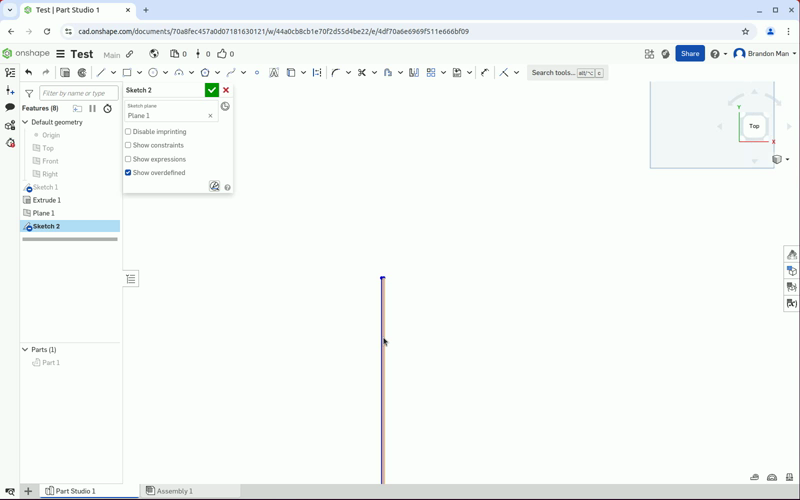
scroll(6)
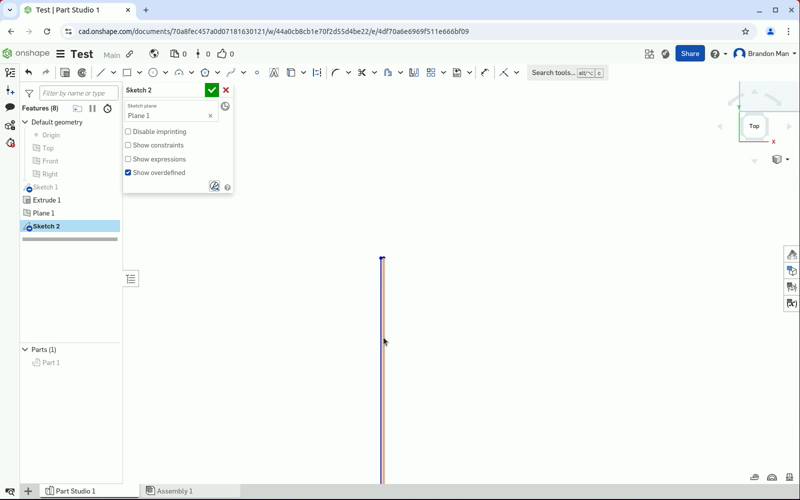
scroll(6)
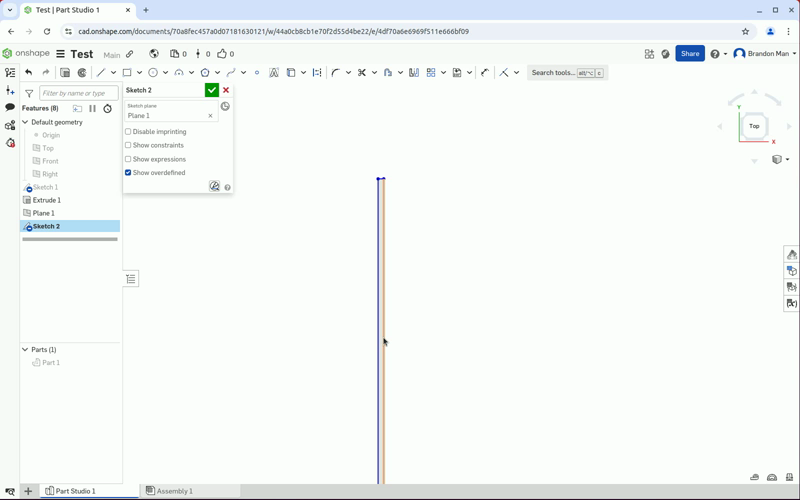
click(383, 337)
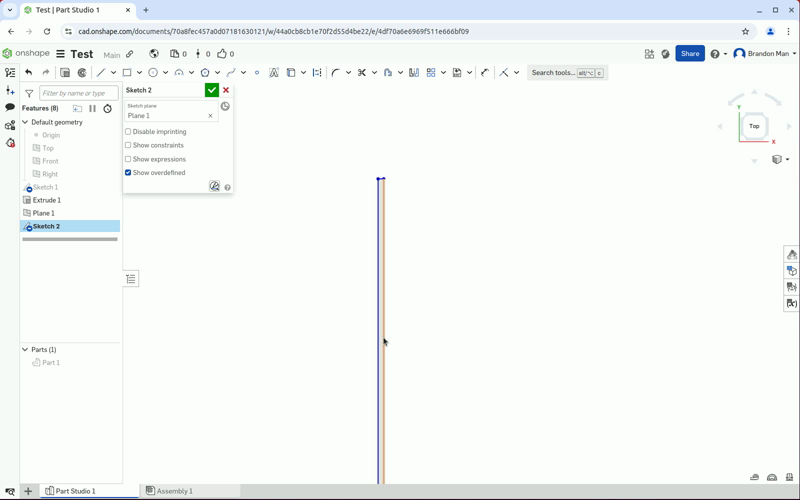
scroll(-6)
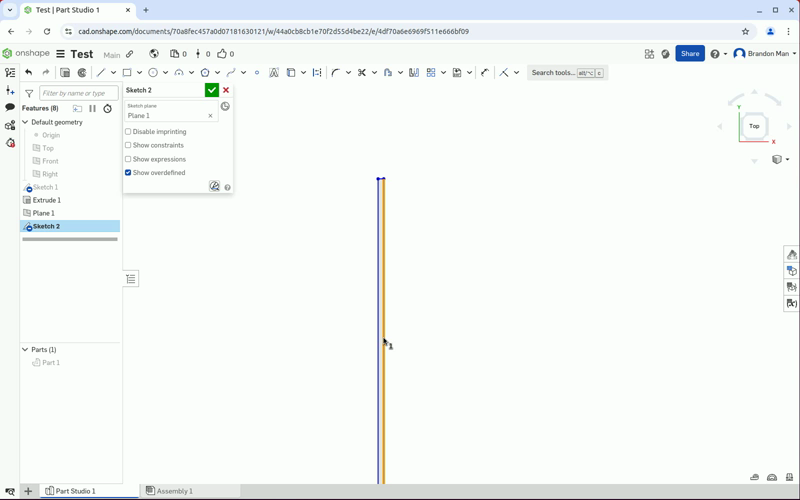
scroll(-6)
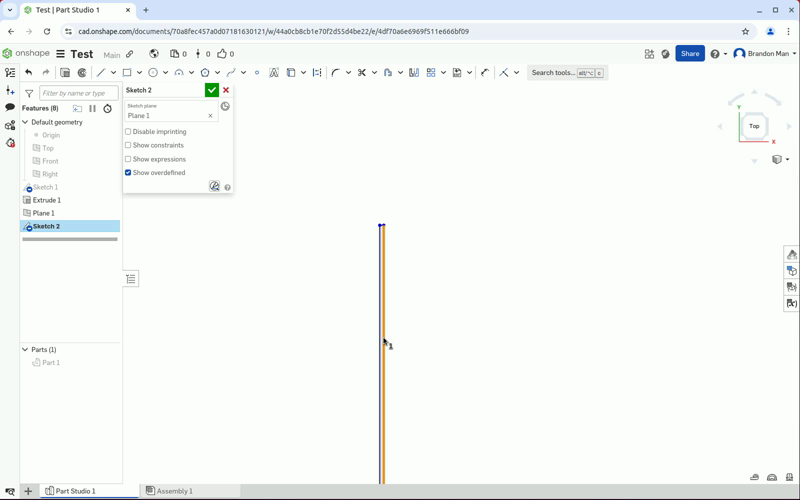
scroll(-6)
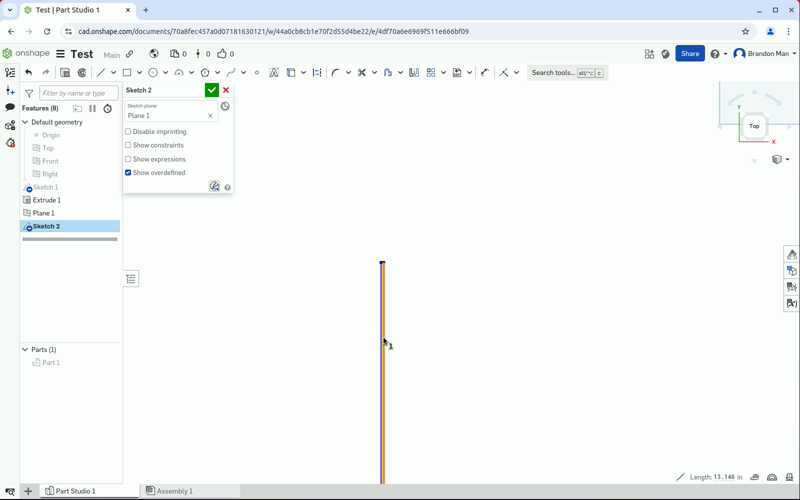
scroll(-6)
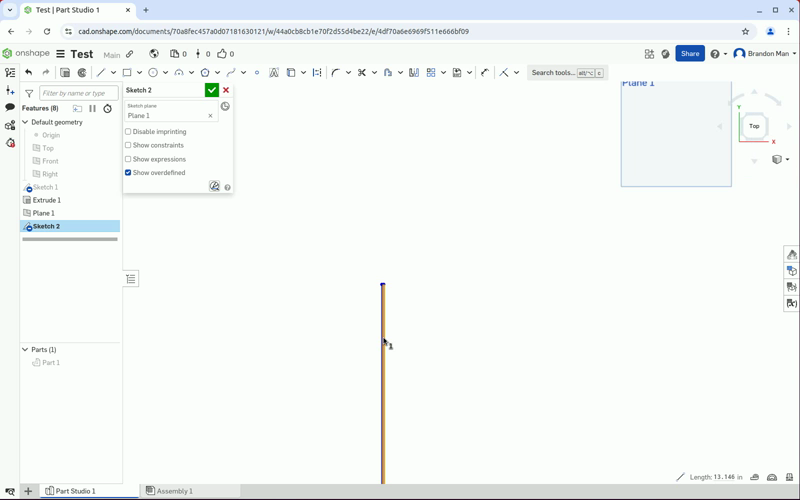
scroll(-6)
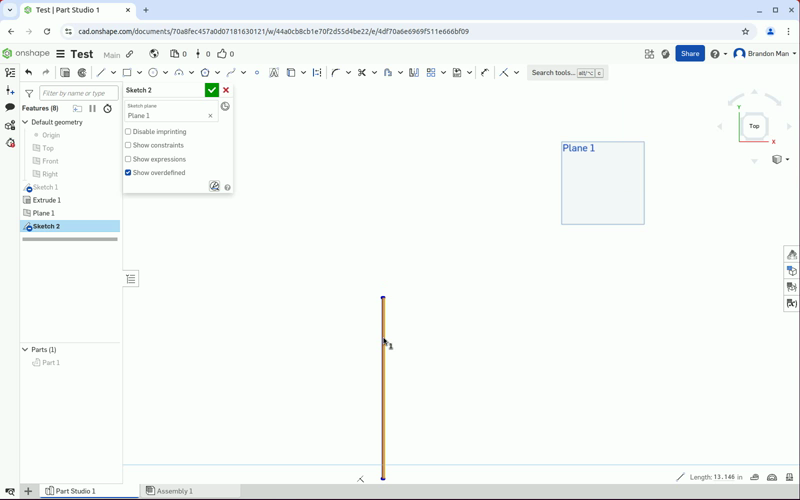
scroll(-6)
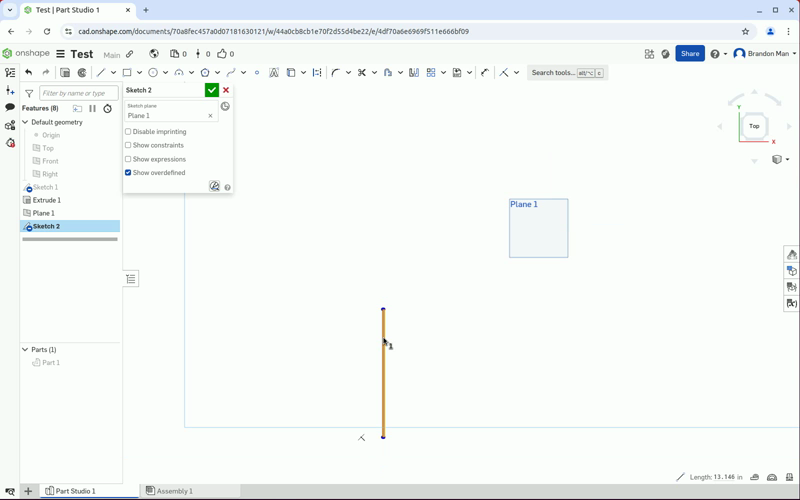
scroll(-6)
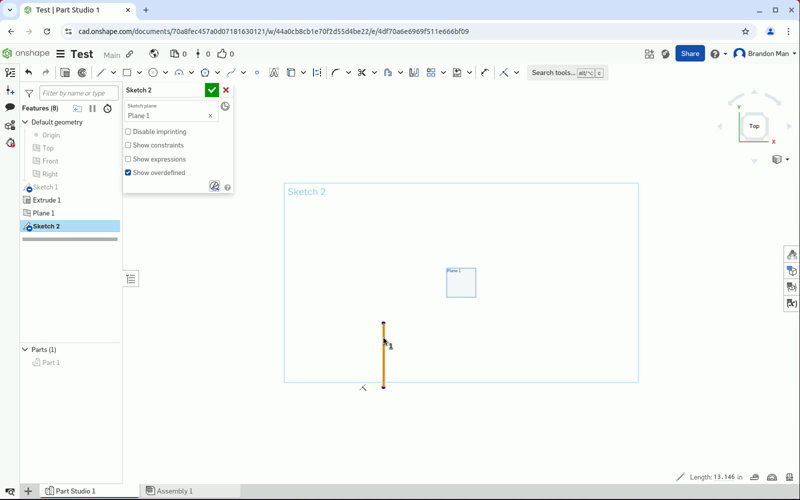
mouse_move(73, 352)
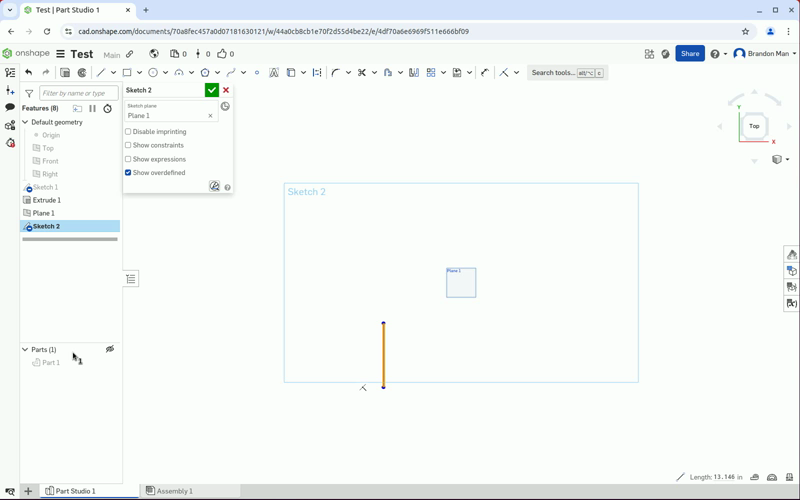
key(shift+y)
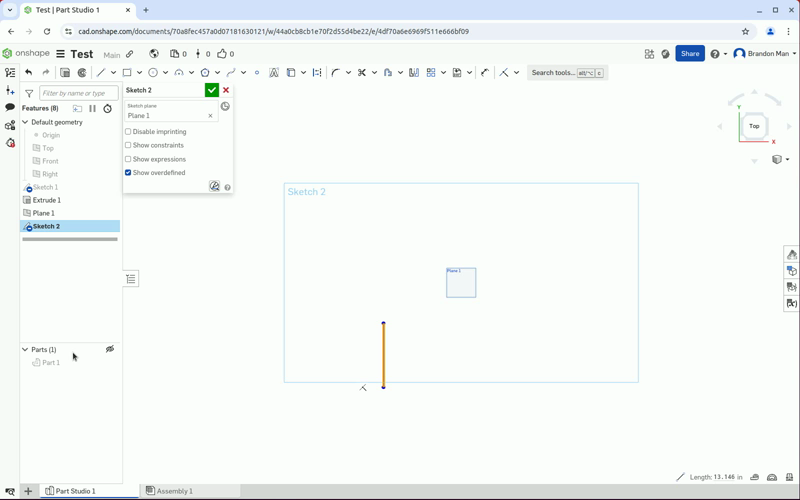
key(shift+e)
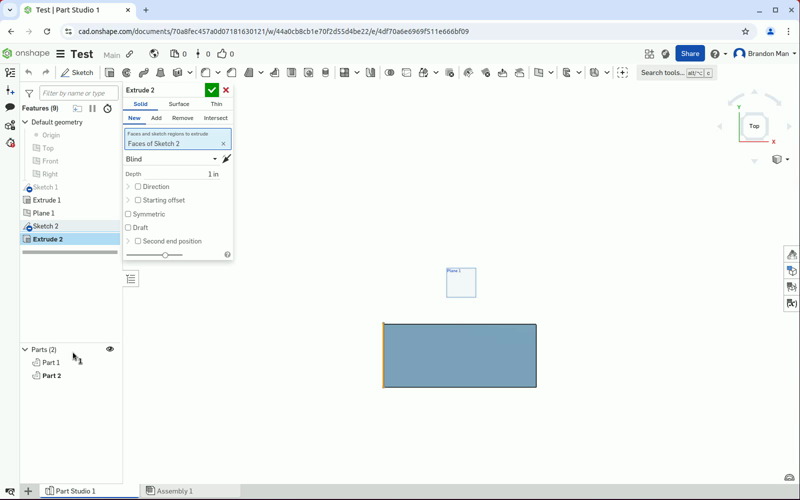
mouse_move(143, 106)
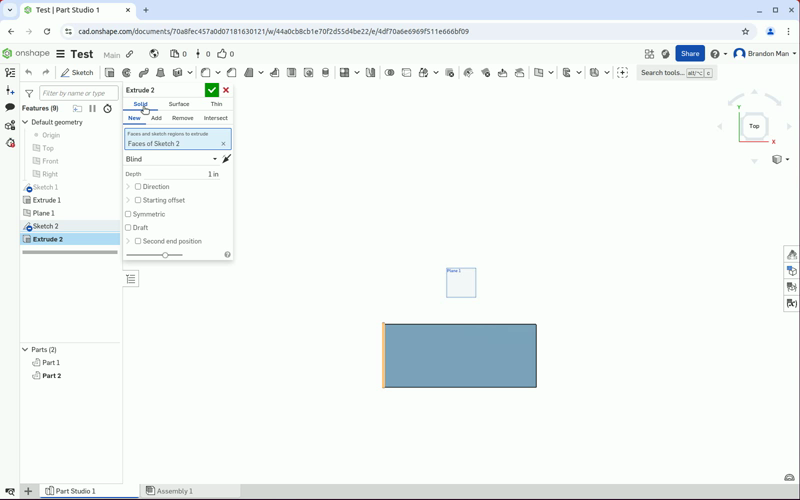
click(143, 106)
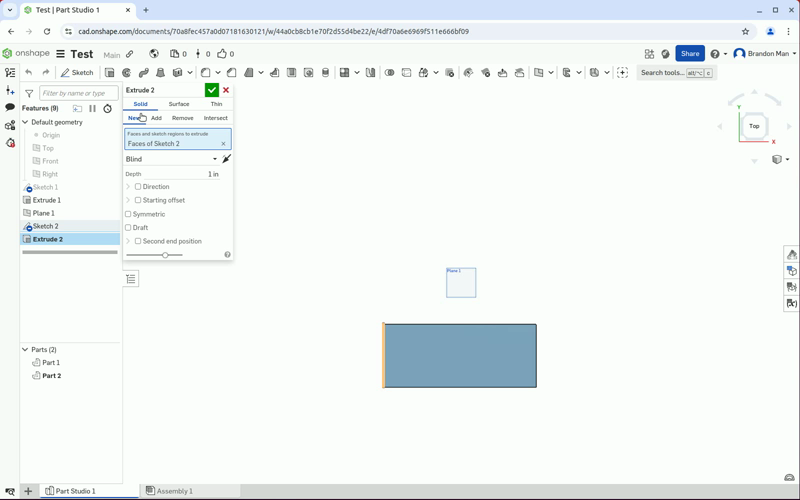
mouse_move(137, 120)
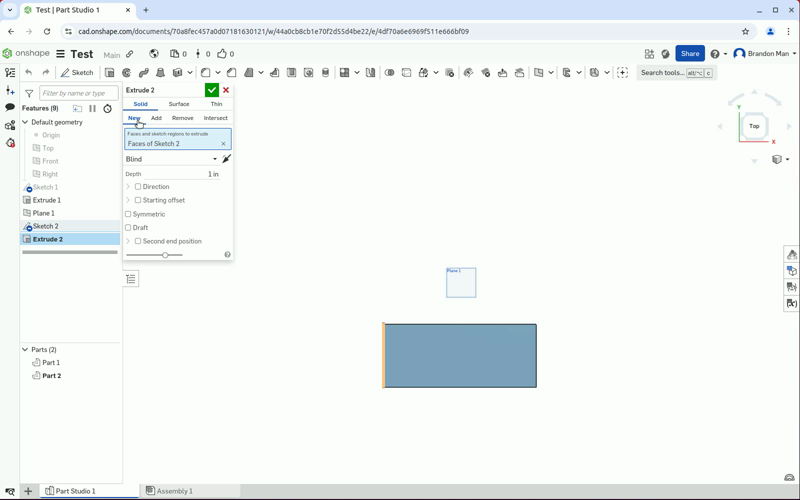
click(137, 120)
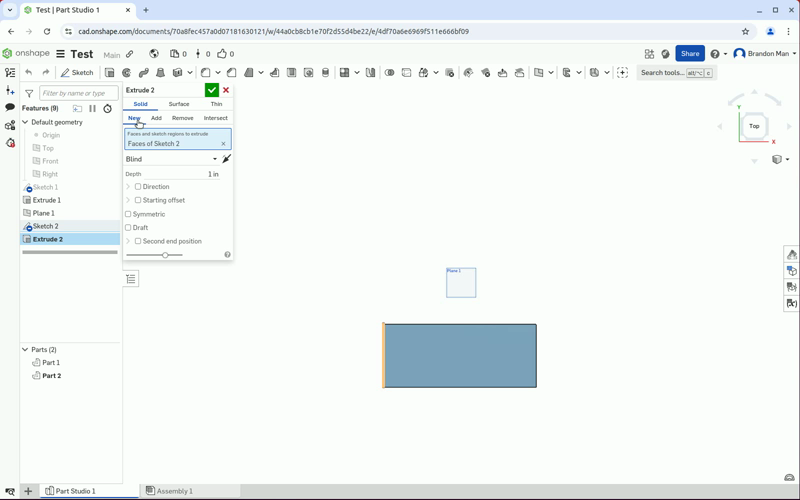
key(tab, 4)
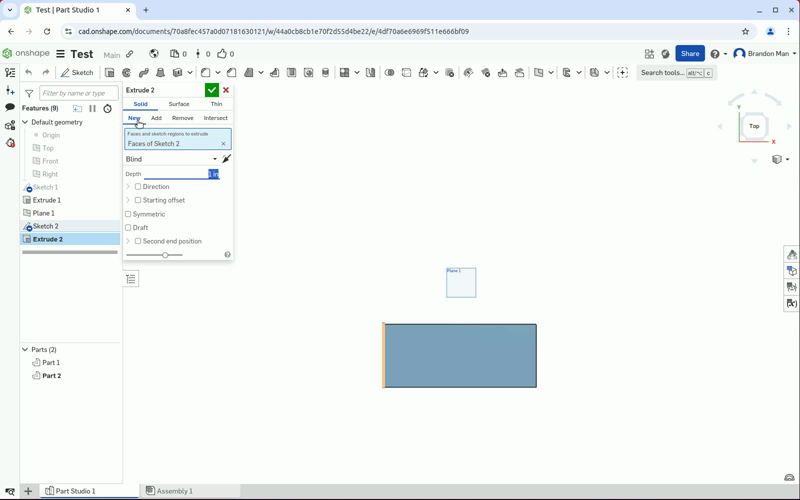
text(22.868)
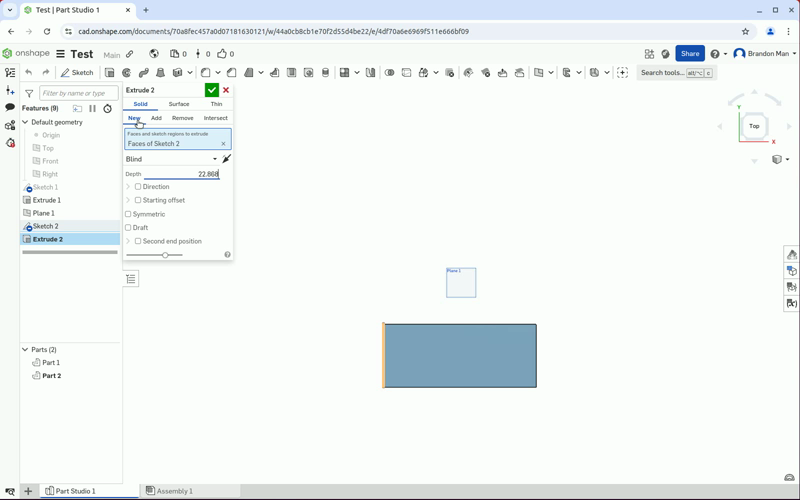
key(enter)
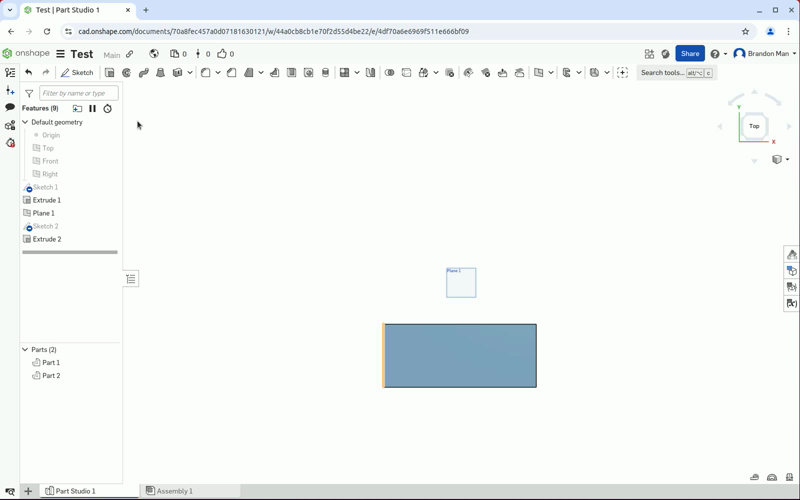
key(shift+h)
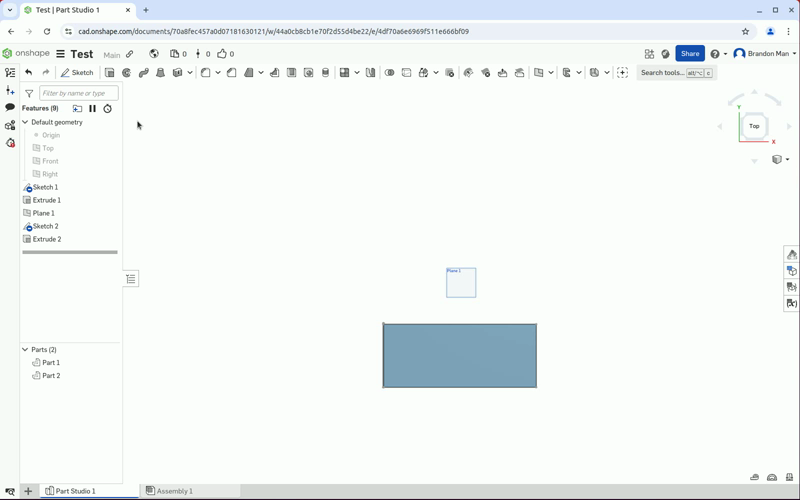
key(shift+h)
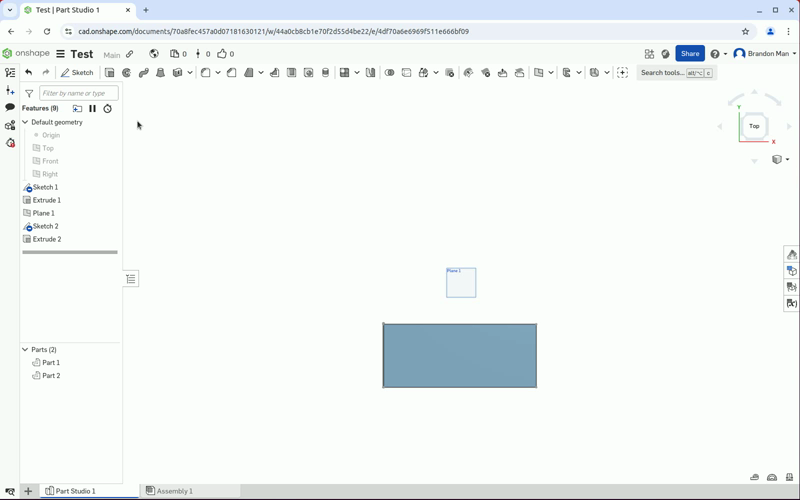
key(shift+7)
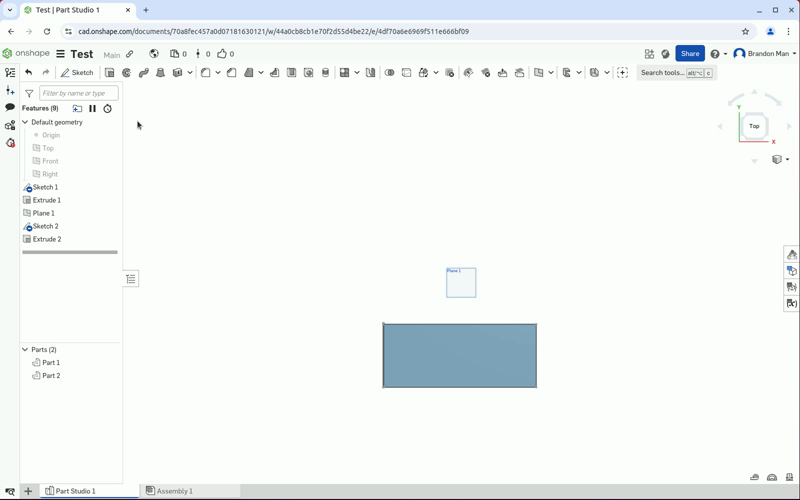
key(up, 3)
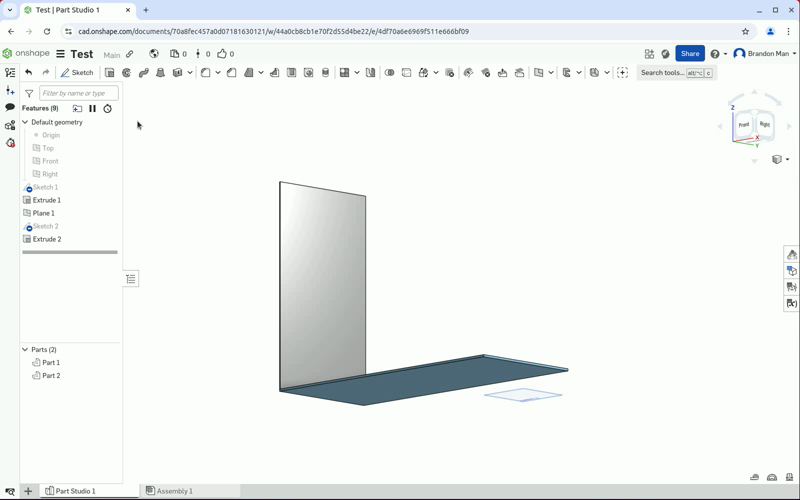
key(left, 3)
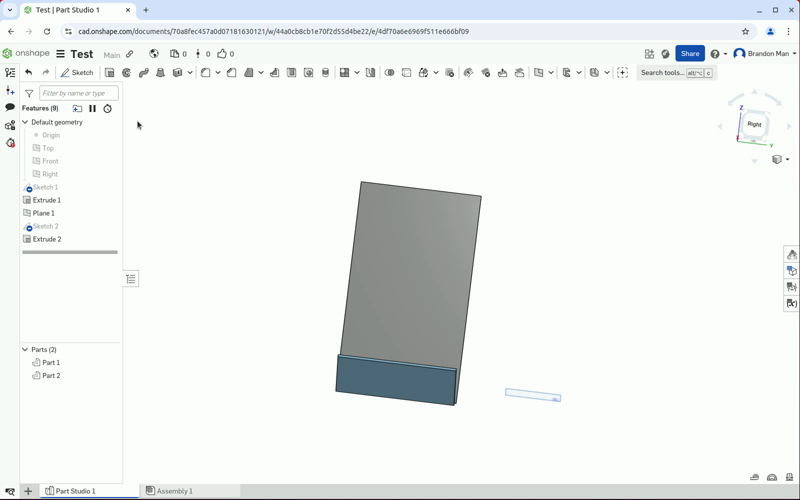
key(right, 3)
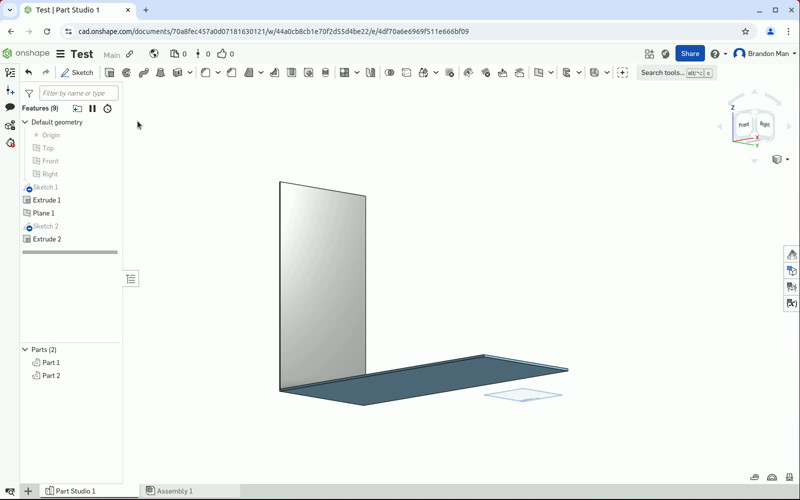
key(down, 3)
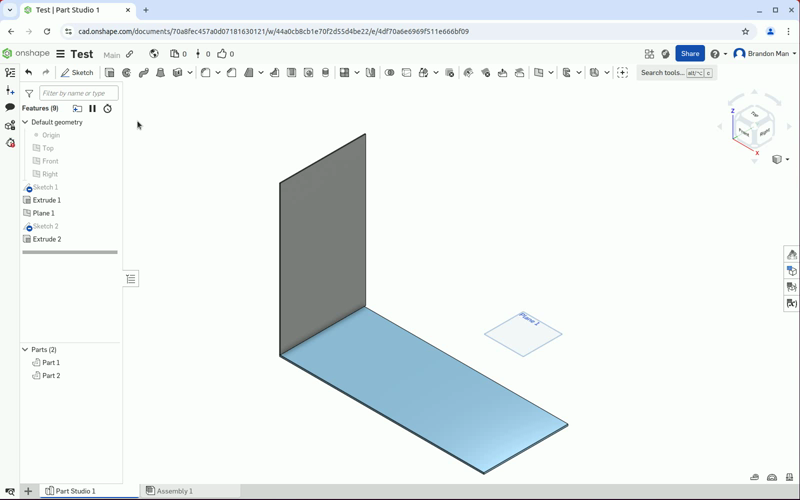
mouse_move(73, 189)
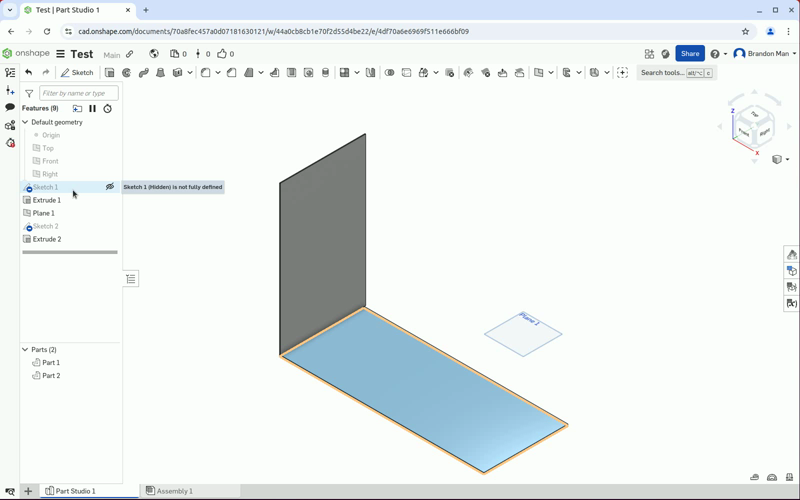
click(73, 189)